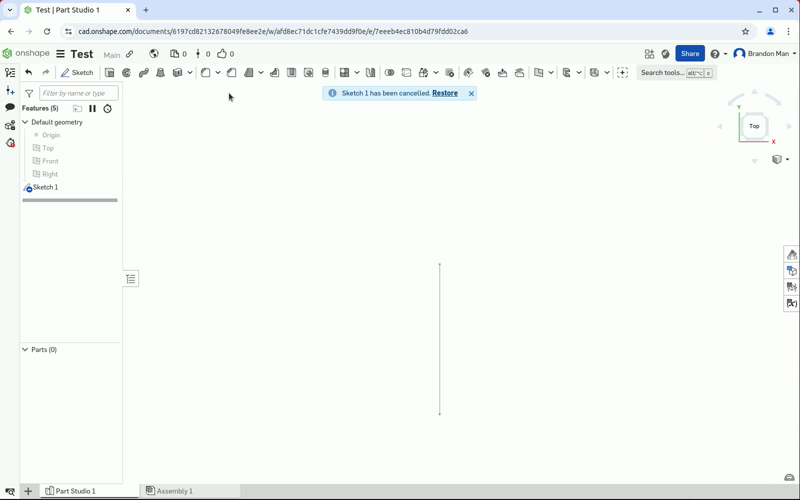
key(shift+h)
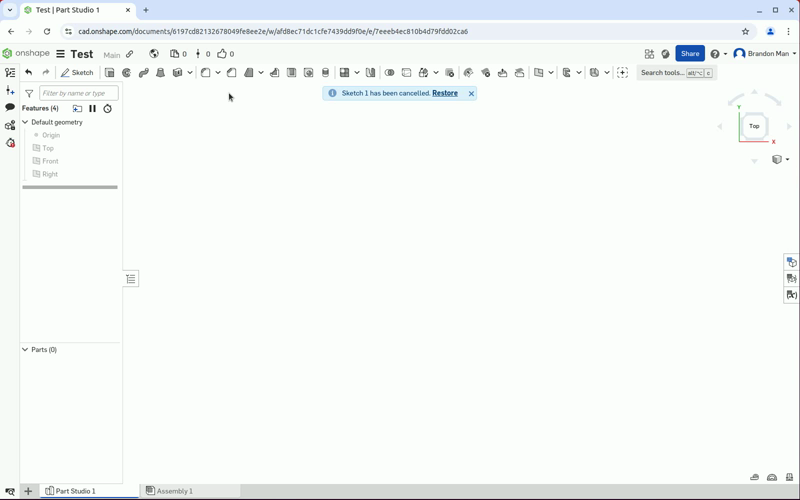
mouse_move(73, 352)
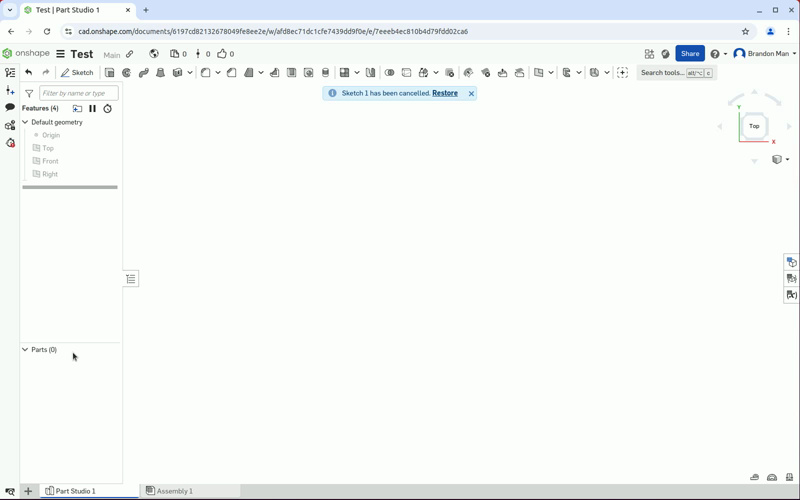
key(y)
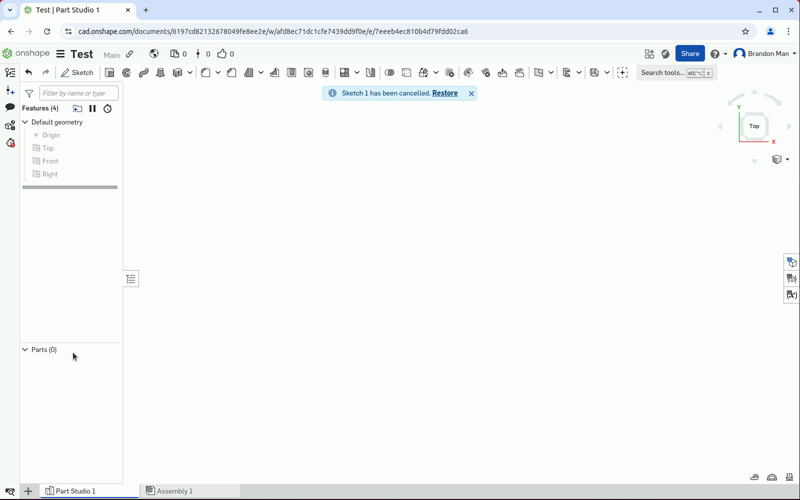
key(shift+p)
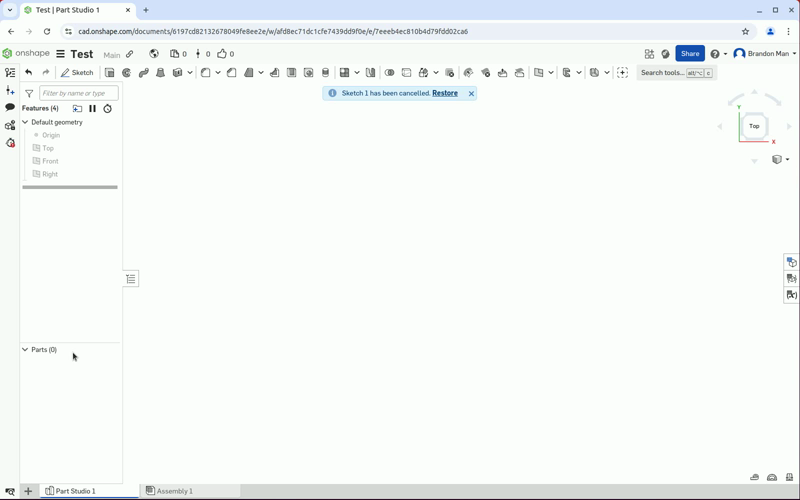
key(space)
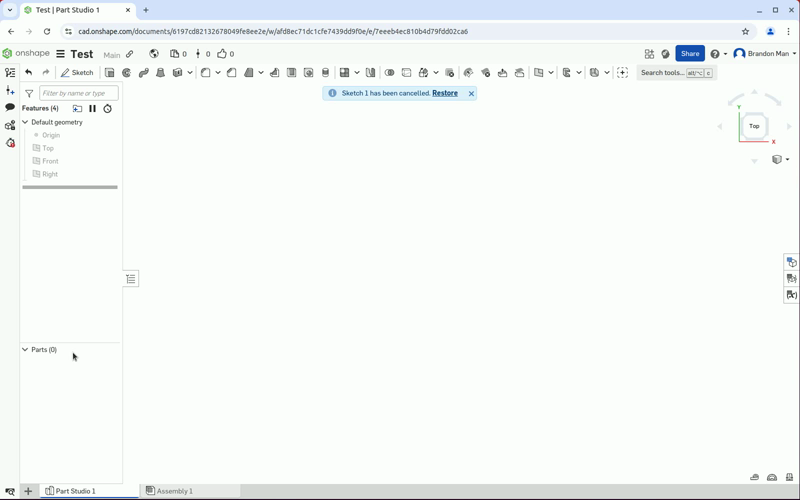
key_down(shift)
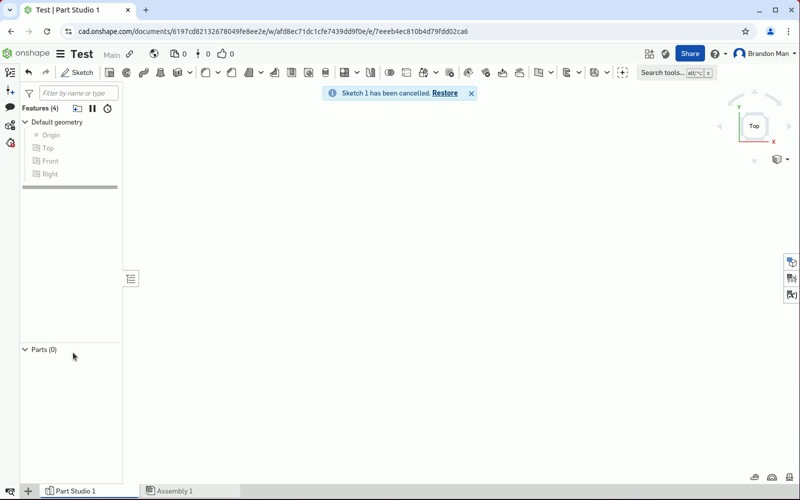
key(up)
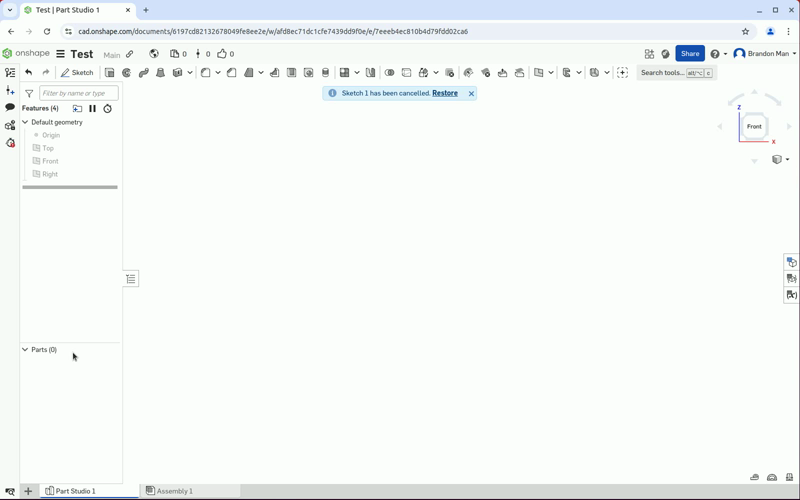
key_up(shift)
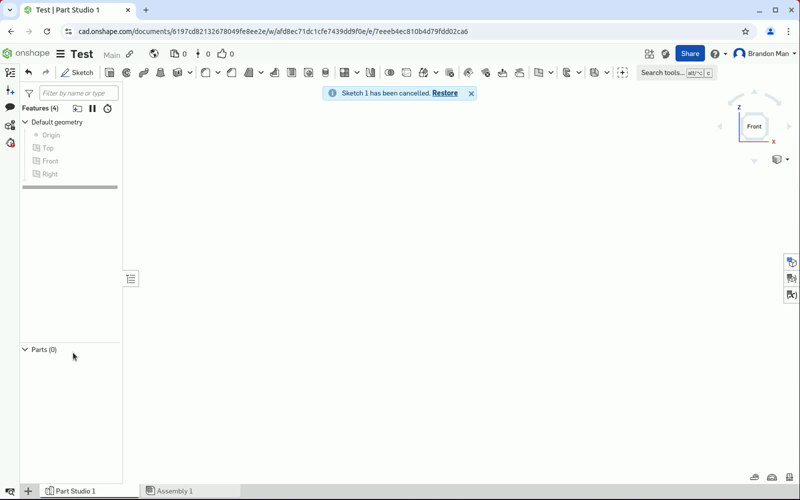
mouse_move(73, 352)
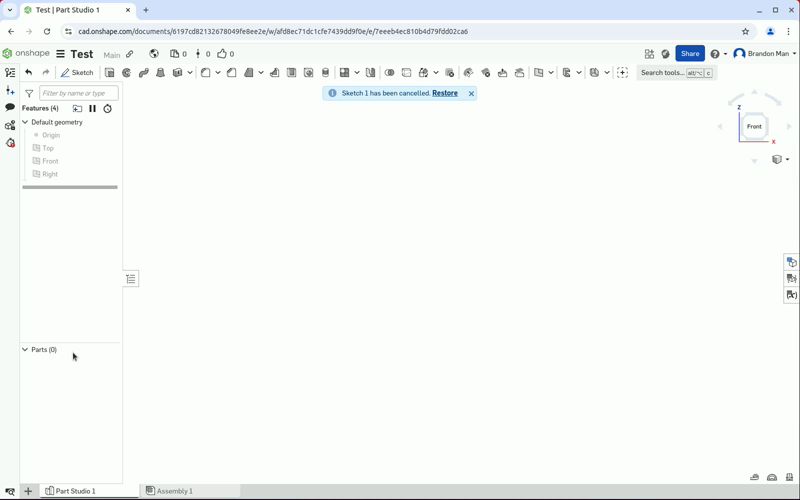
key(shift+y)
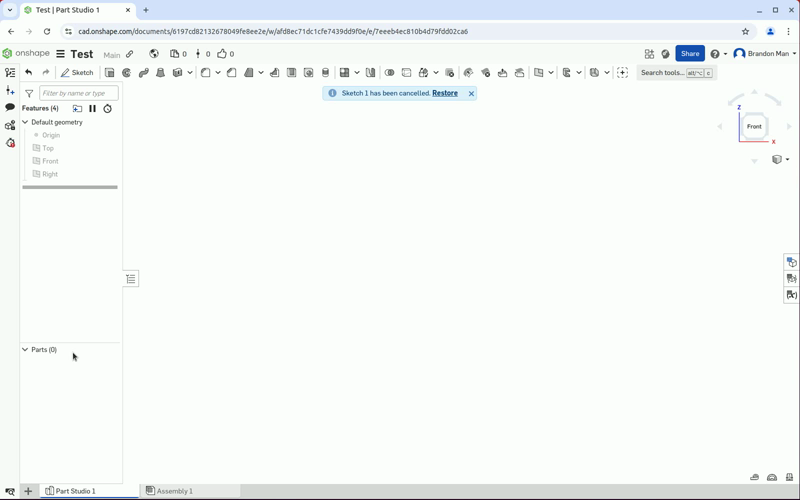
key(shift+s)
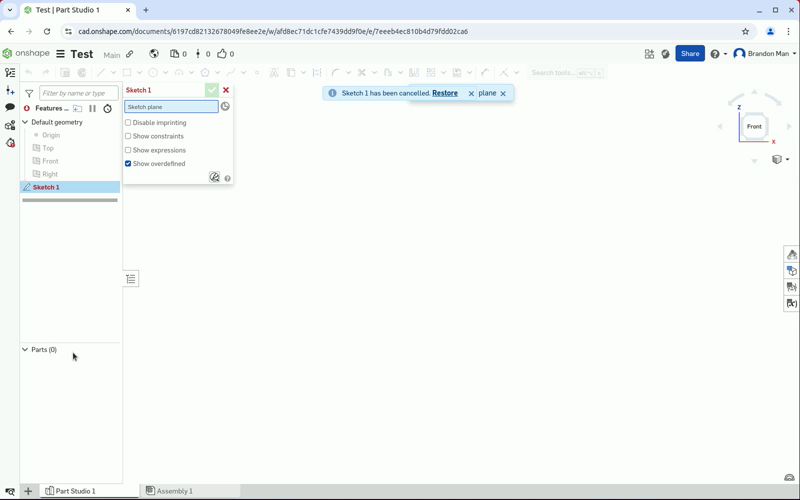
mouse_move(73, 163)
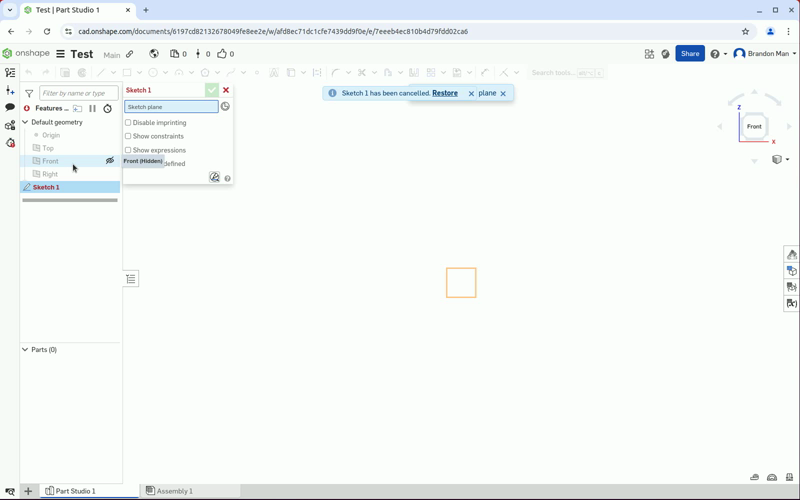
click(73, 163)
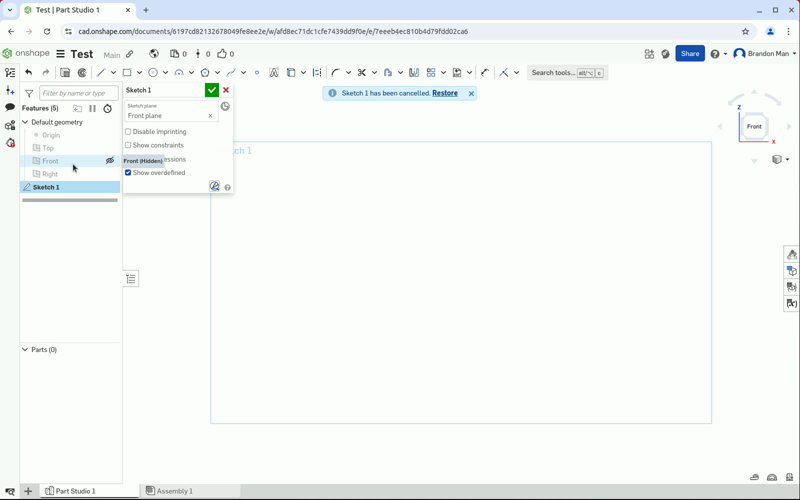
mouse_move(73, 352)
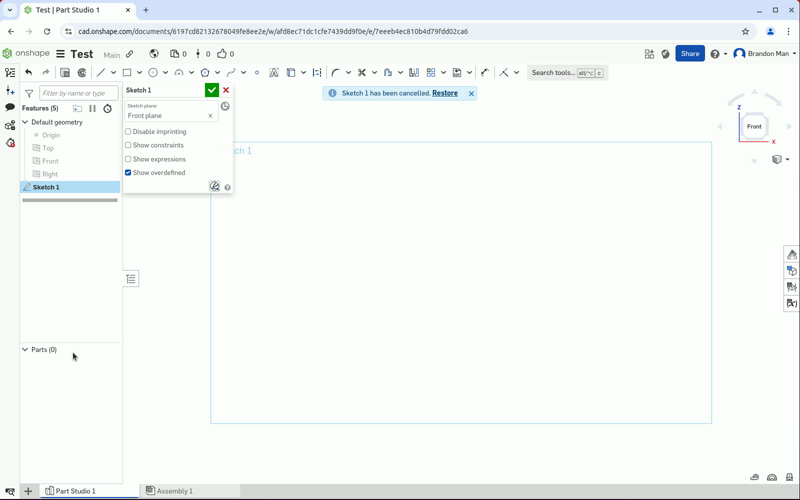
key(y)
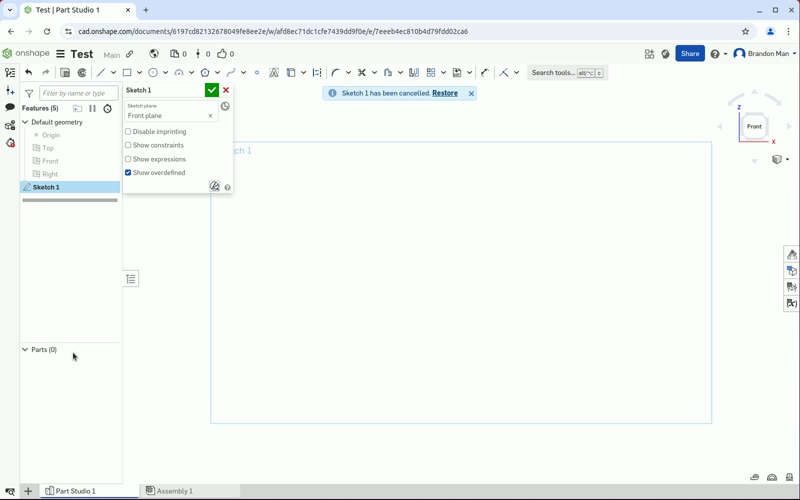
key(c)
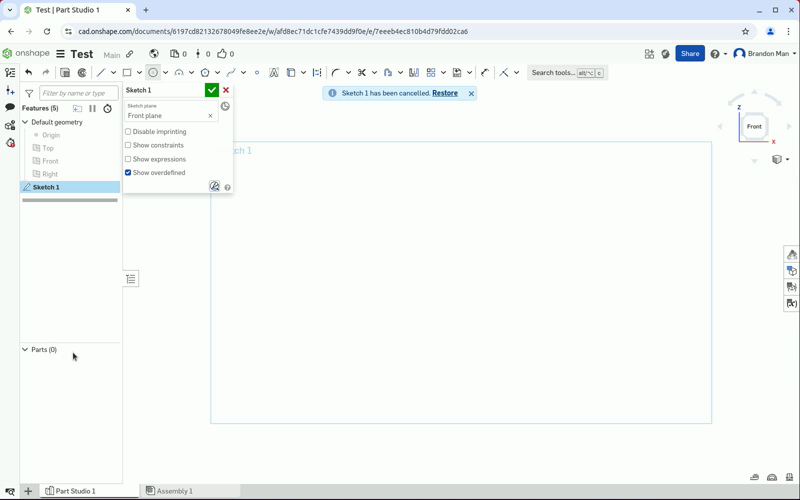
key_down(shift)
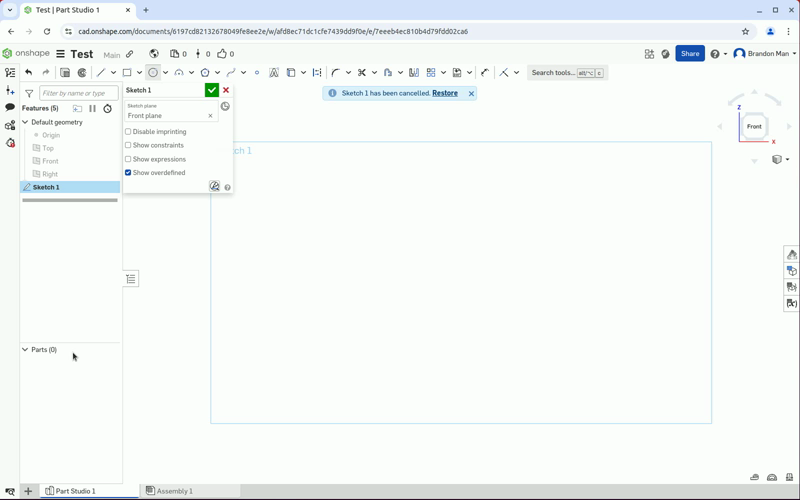
mouse_move(460, 282)
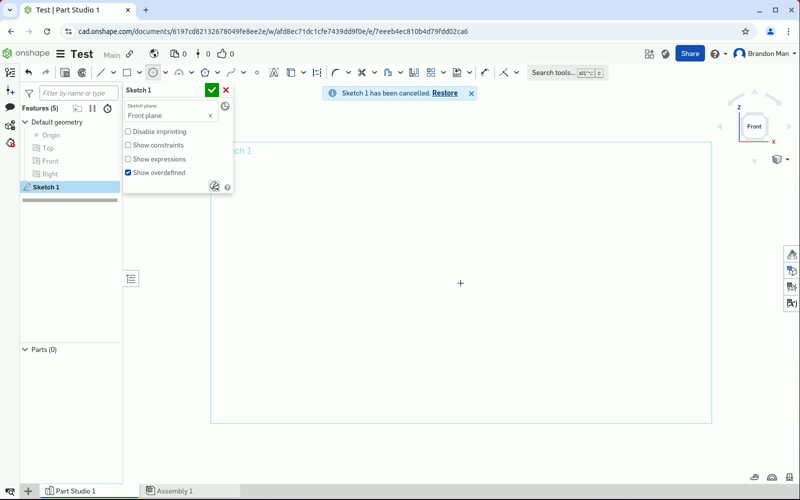
click(460, 282)
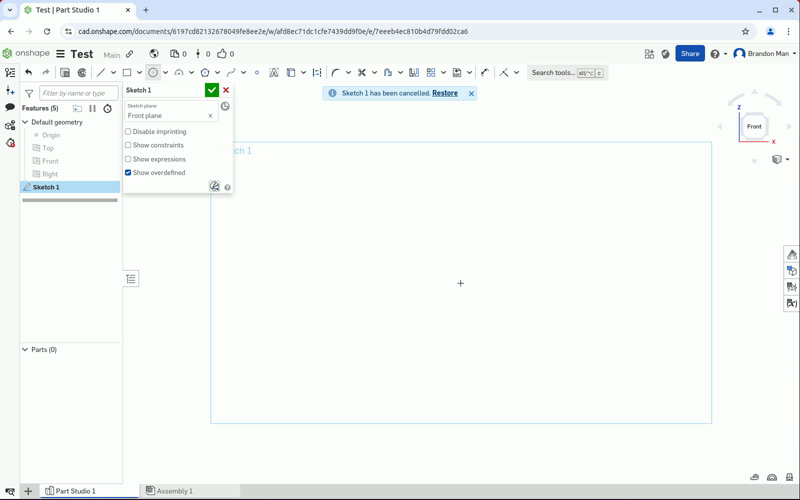
key_up(shift)
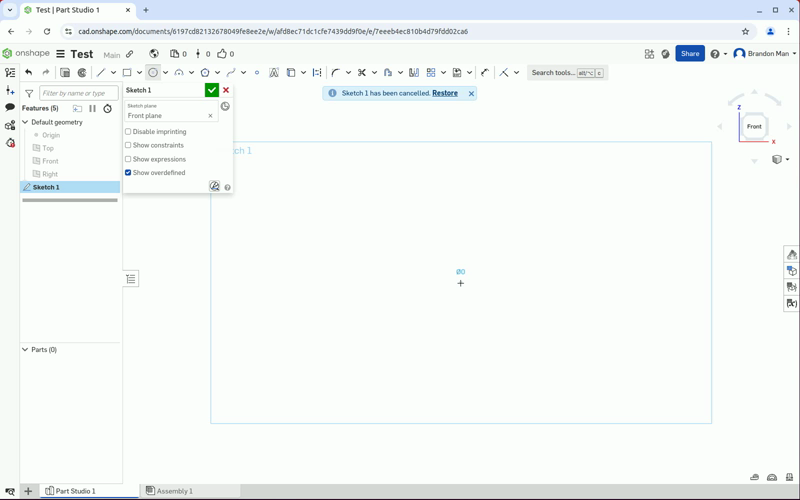
mouse_move(517, 282)
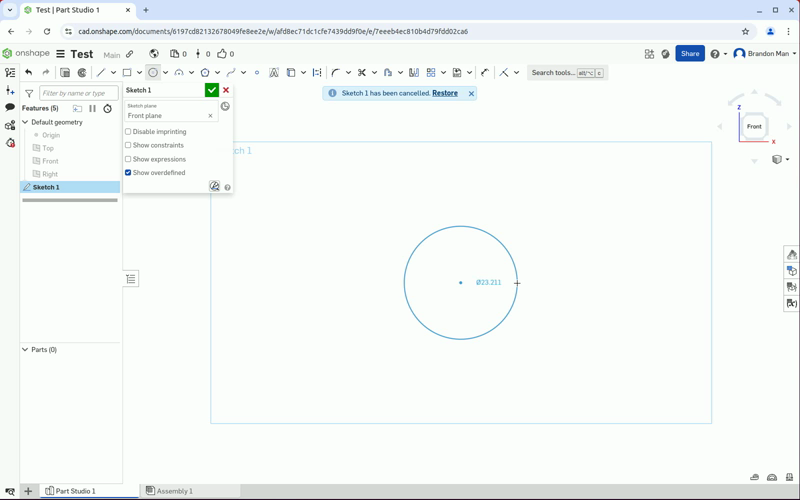
click(517, 282)
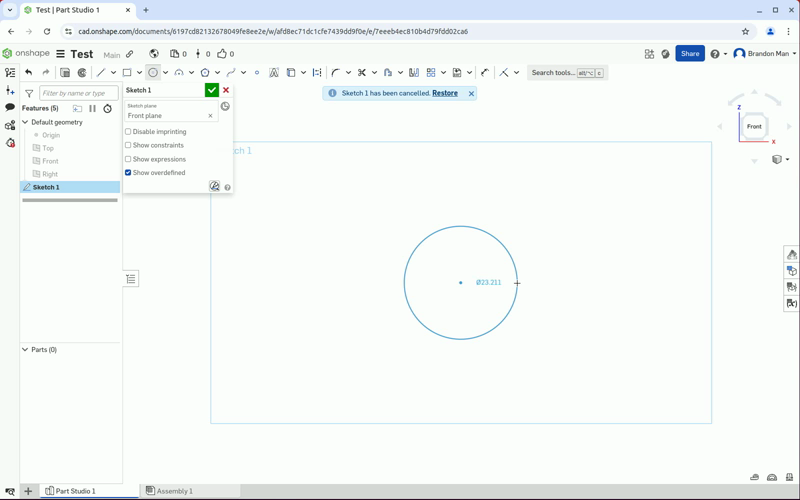
key(esc)
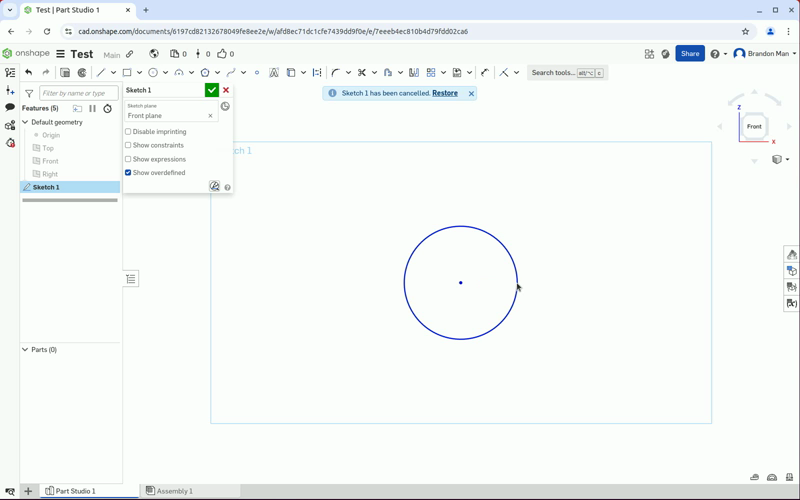
key(c)
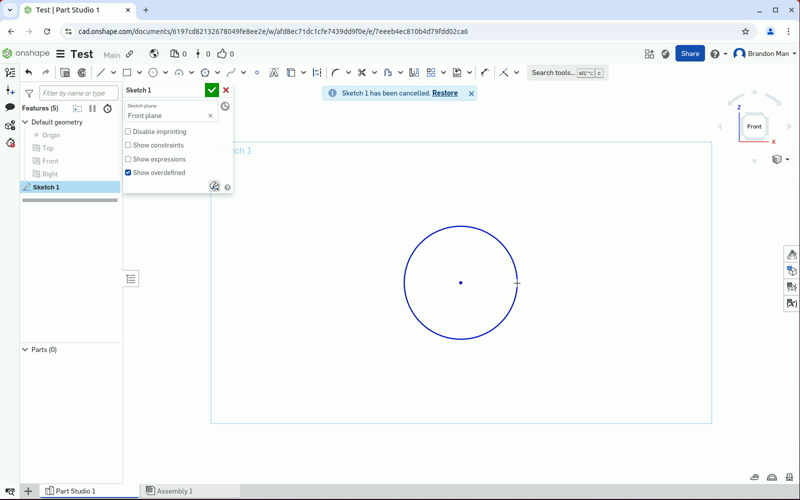
key_down(shift)
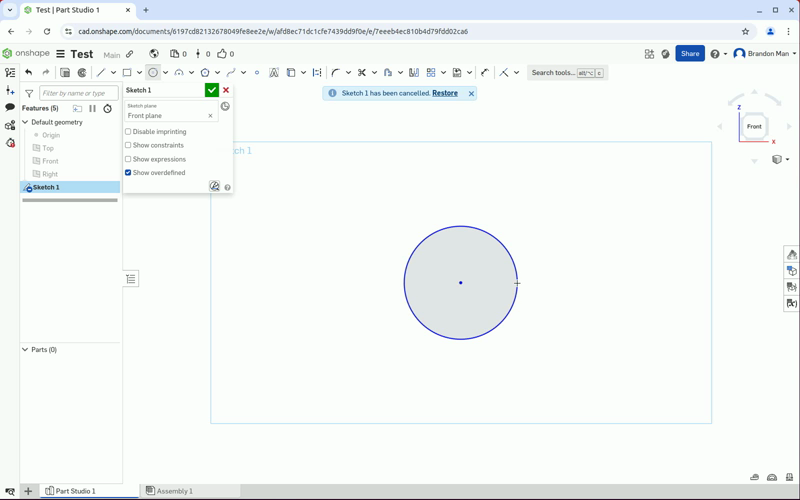
mouse_move(460, 282)
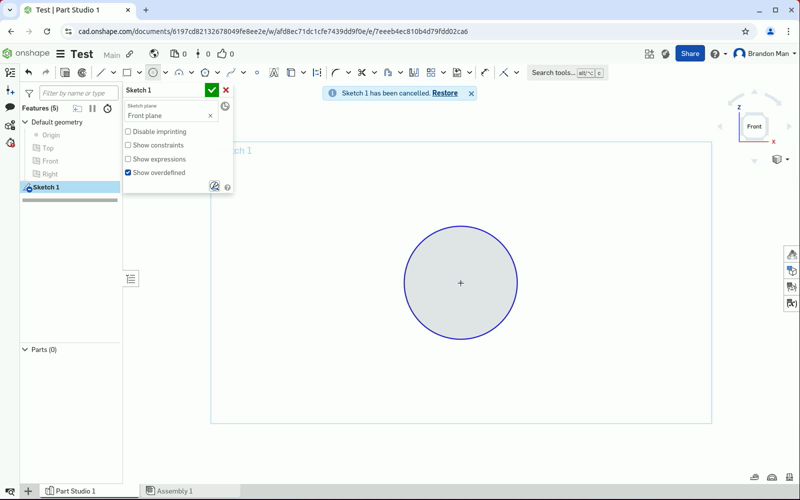
click(460, 282)
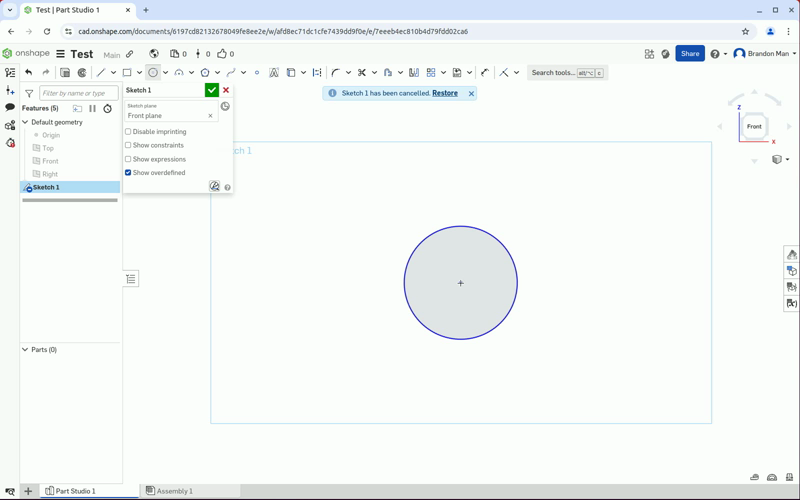
key_up(shift)
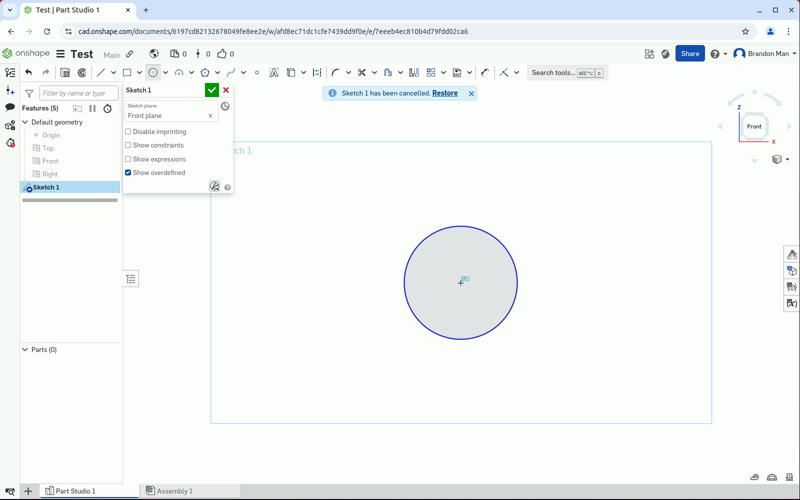
mouse_move(503, 282)
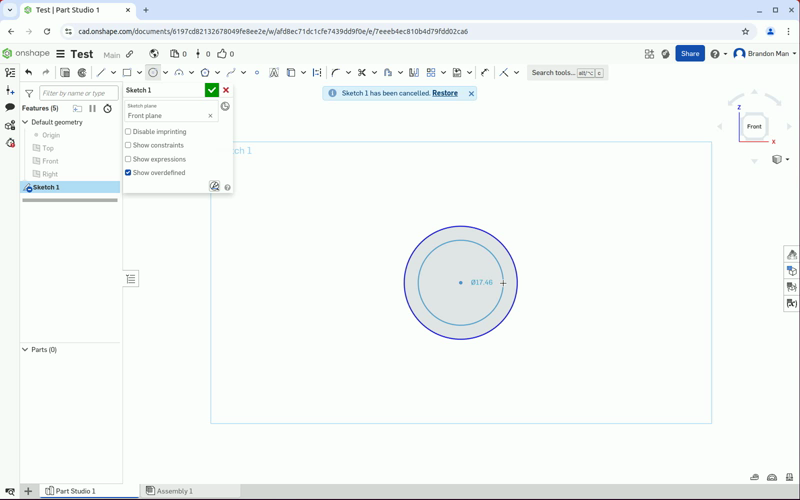
click(503, 282)
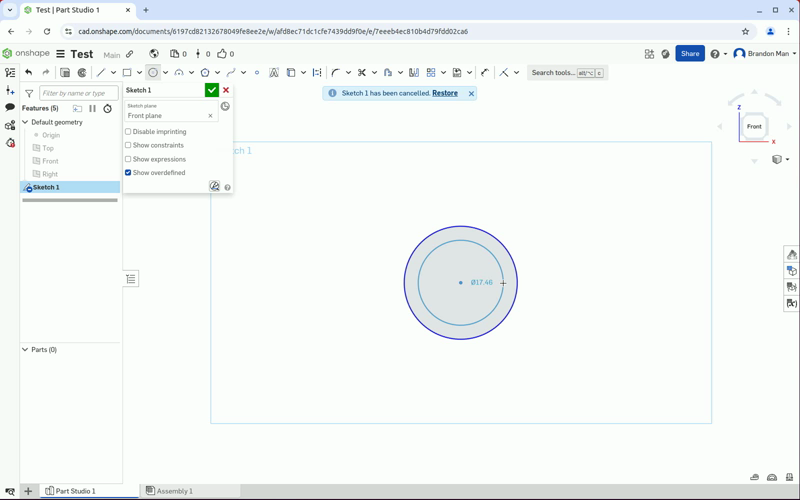
key(esc)
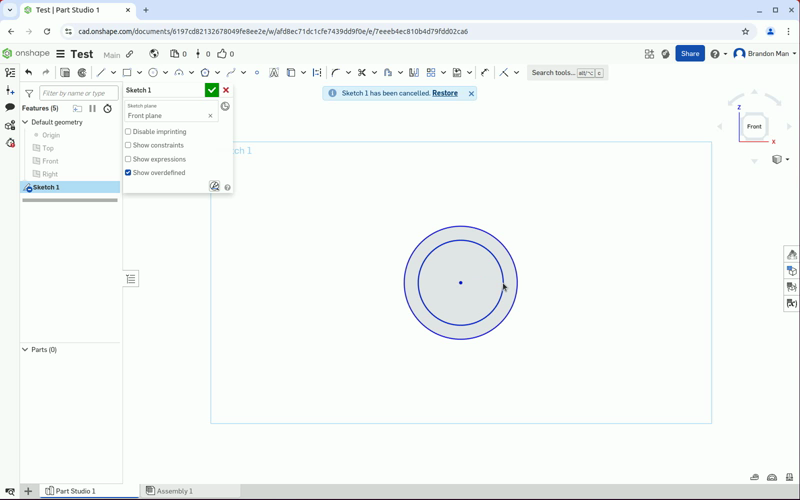
mouse_move(497, 253)
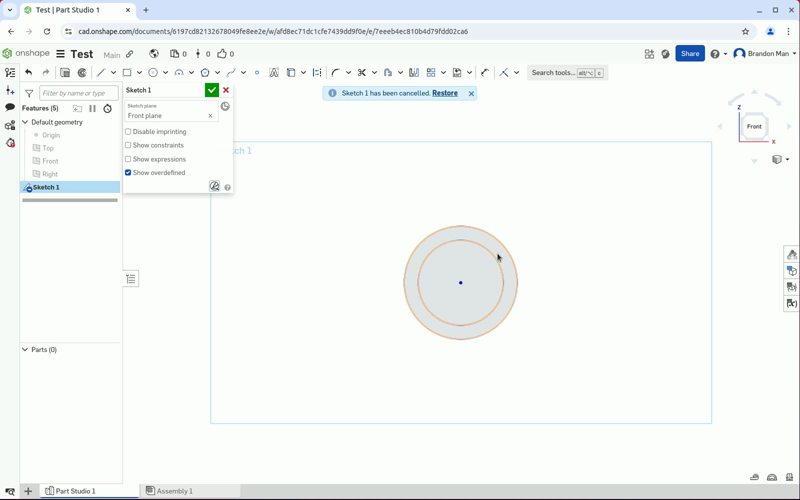
click(497, 253)
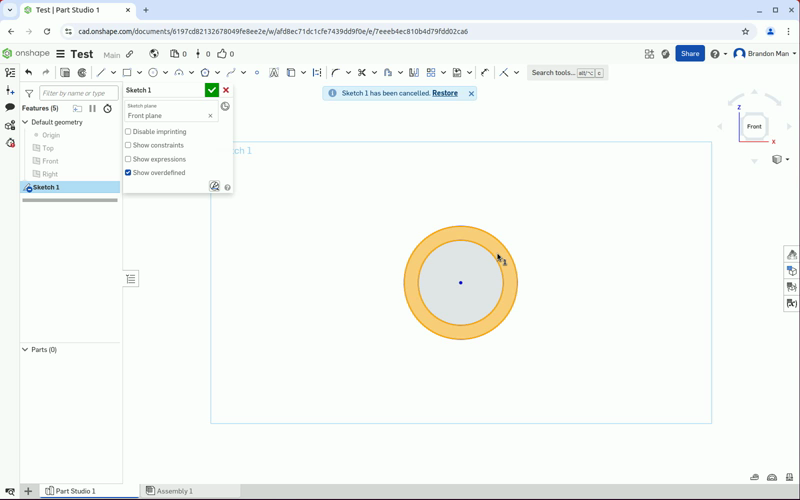
mouse_move(73, 352)
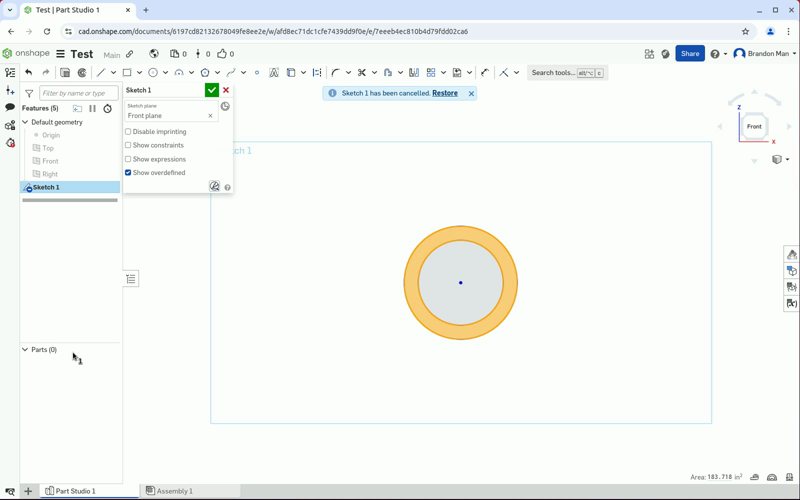
key(shift+y)
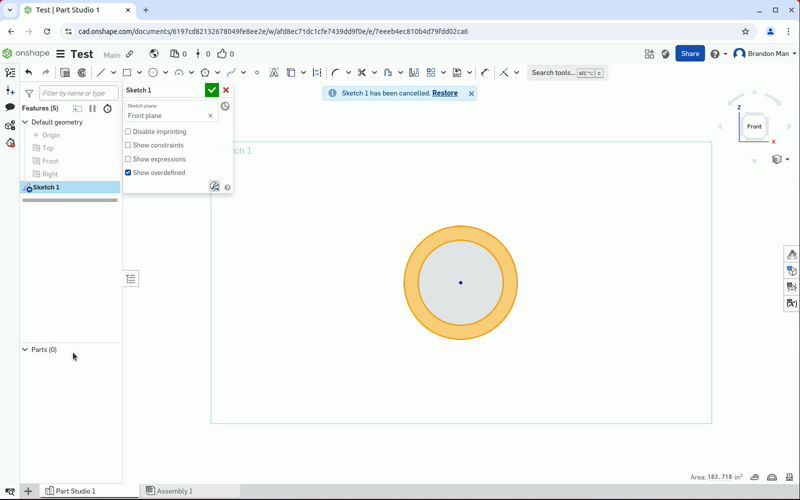
key(shift+e)
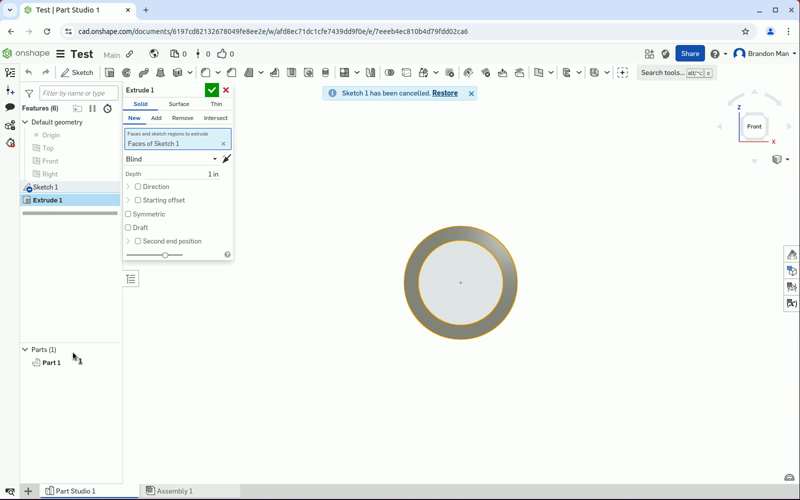
mouse_move(143, 106)
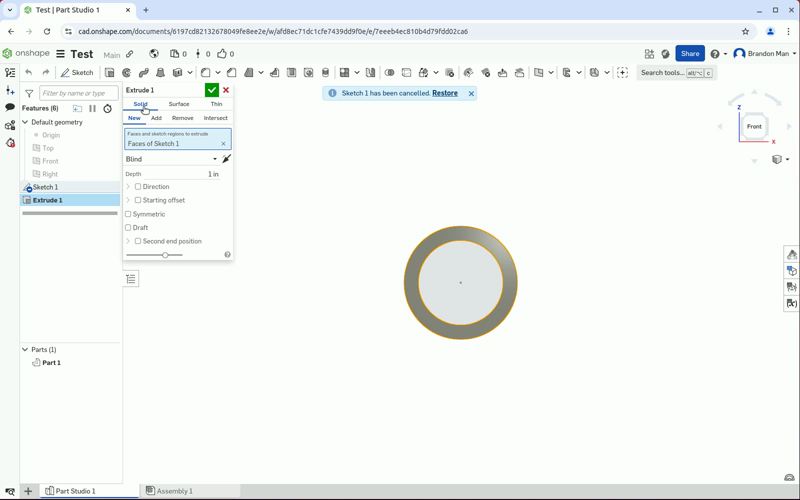
click(143, 106)
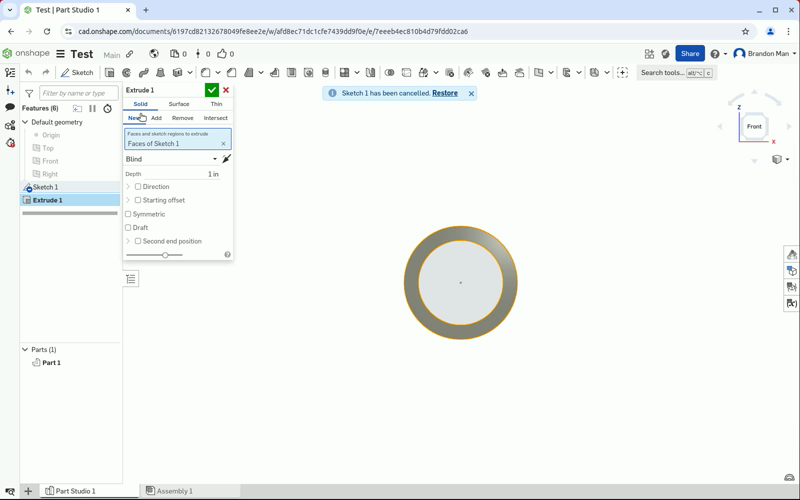
mouse_move(137, 120)
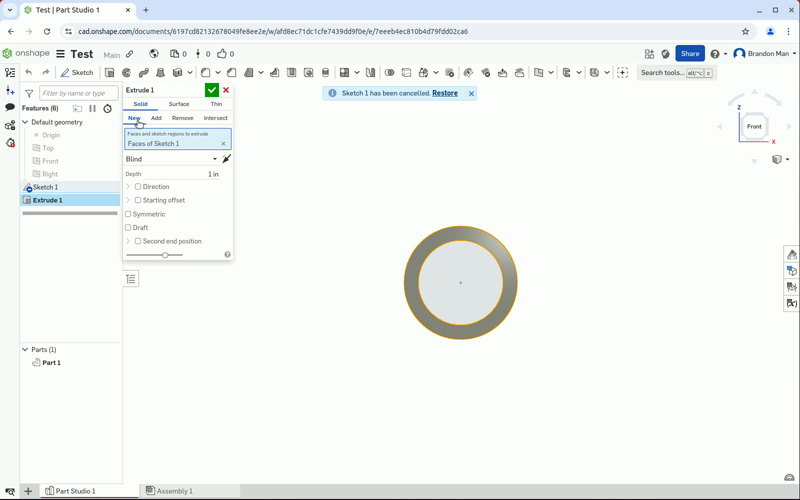
click(137, 120)
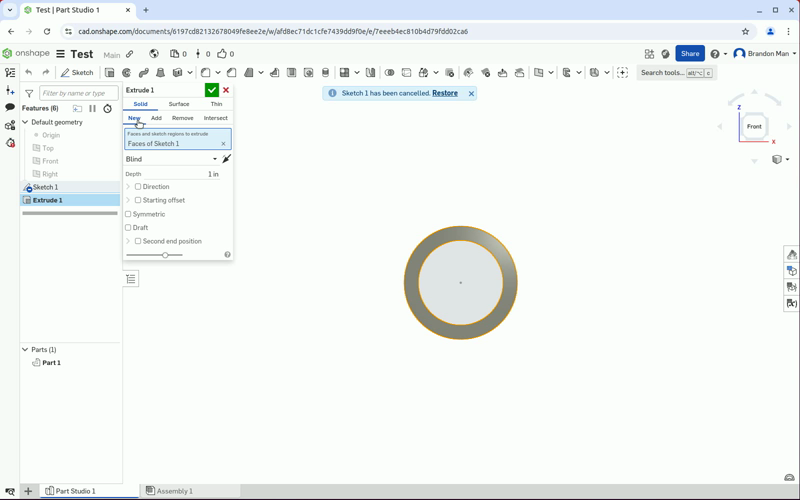
key(tab, 4)
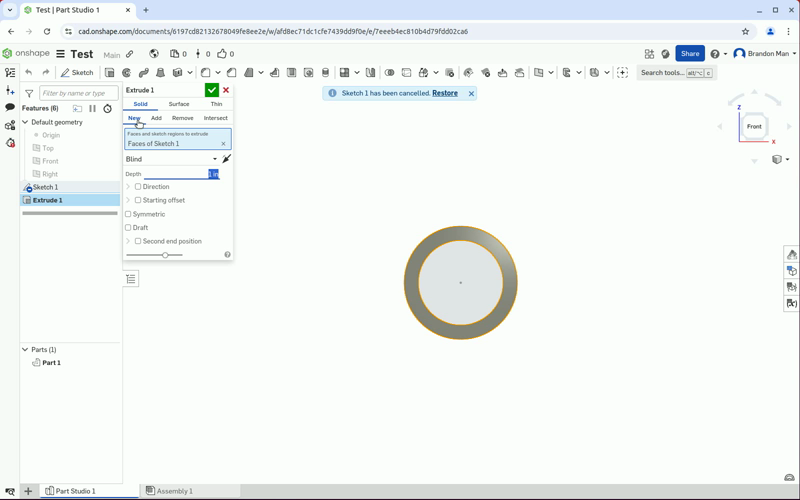
text(19.979)
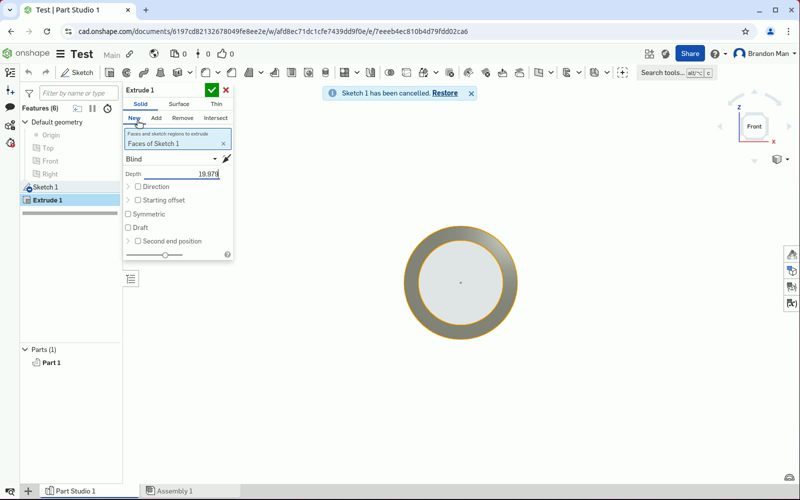
key(enter)
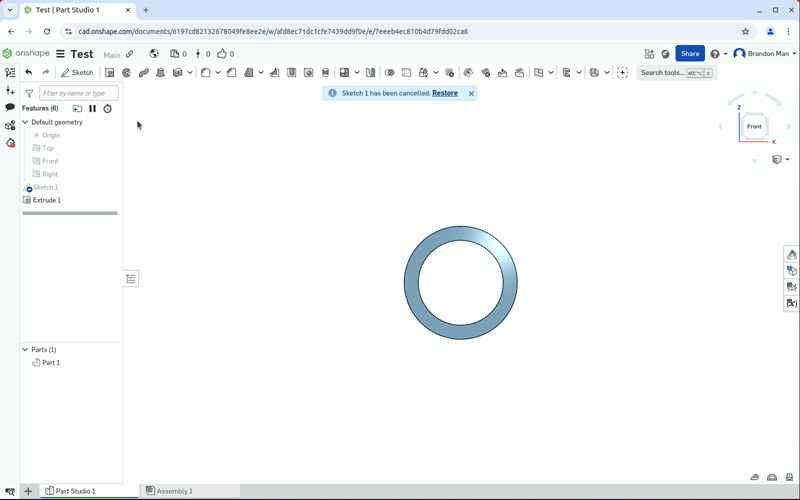
key(shift+h)
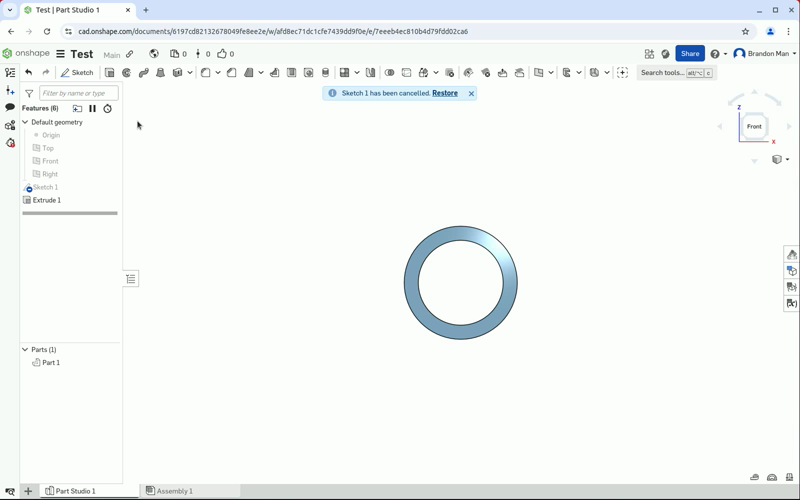
key(shift+h)
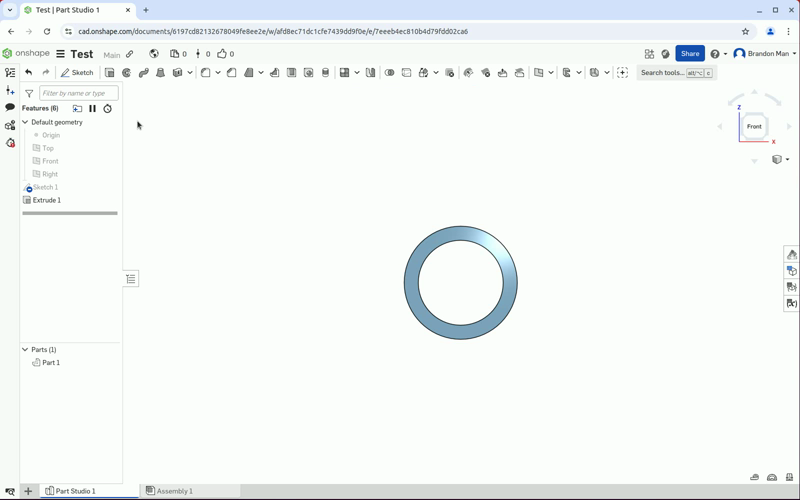
mouse_move(73, 189)
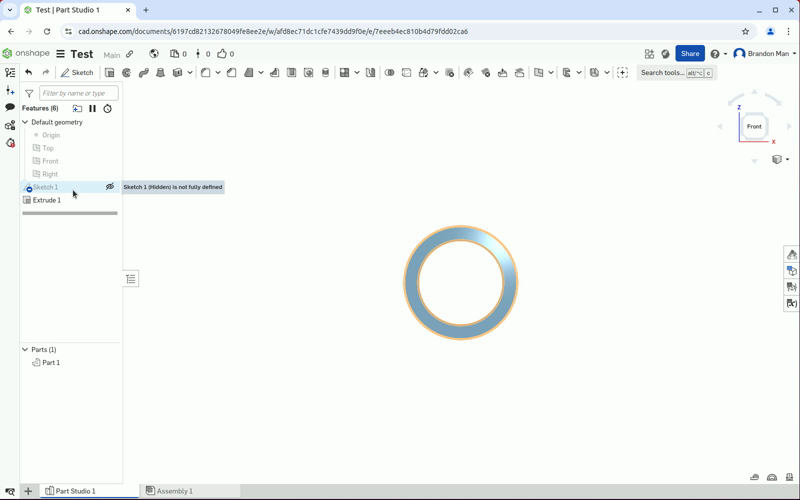
click(73, 189)
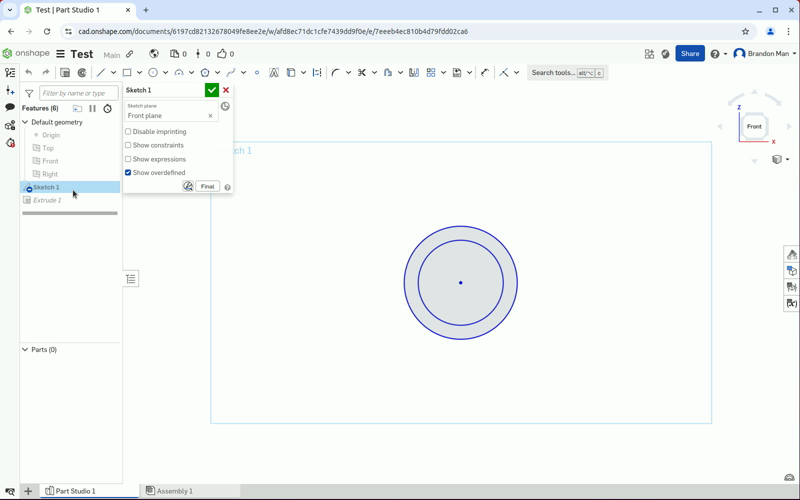
mouse_move(229, 92)
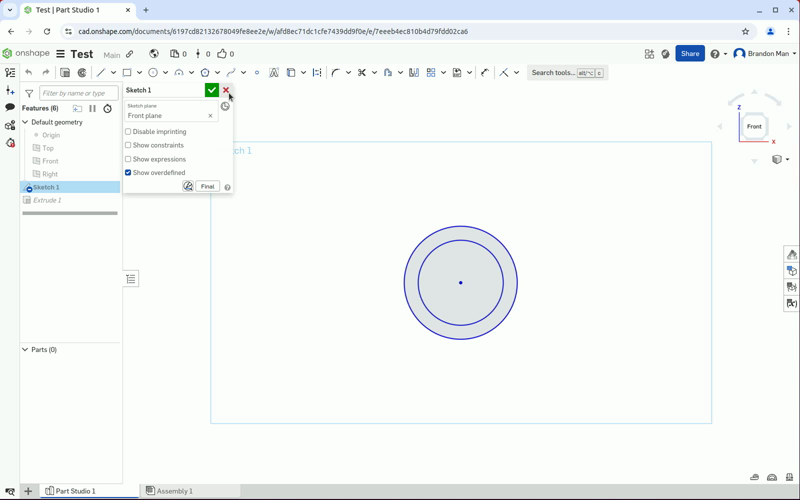
click(229, 92)
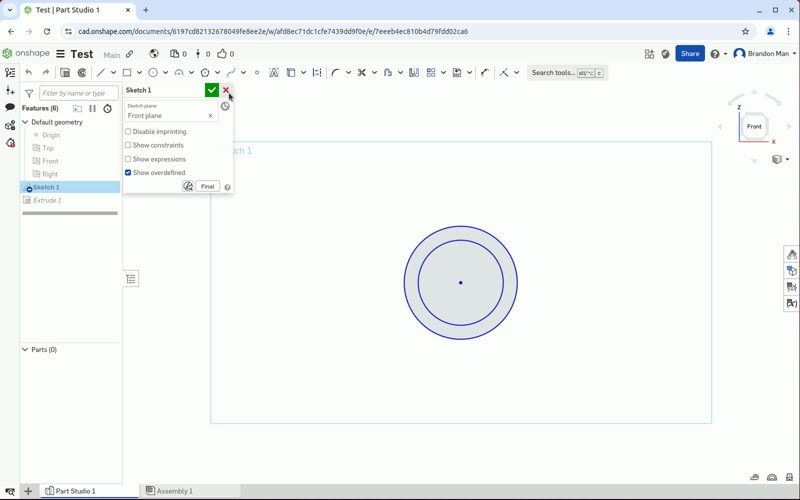
key(shift+s)
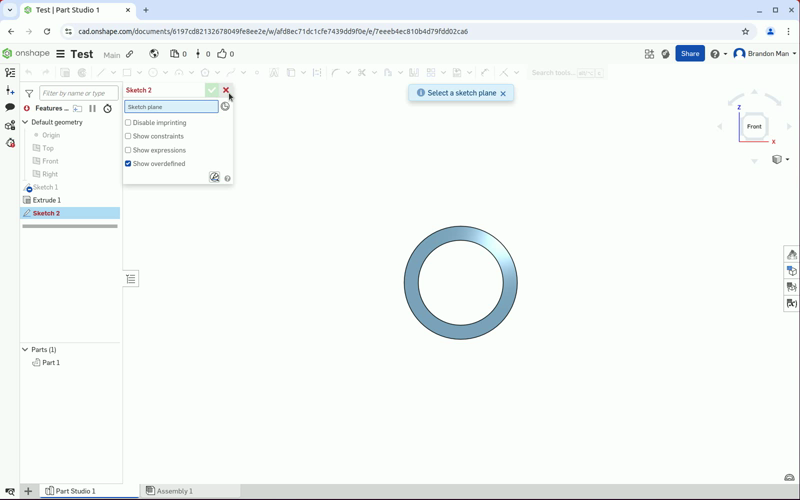
mouse_move(73, 163)
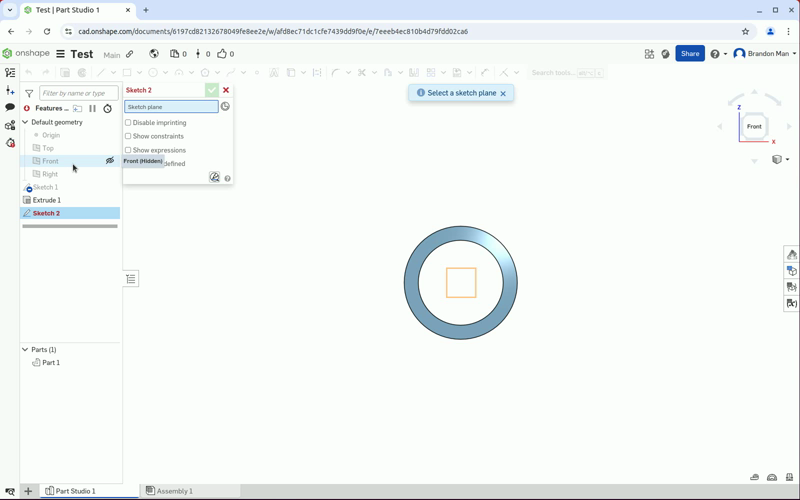
click(73, 163)
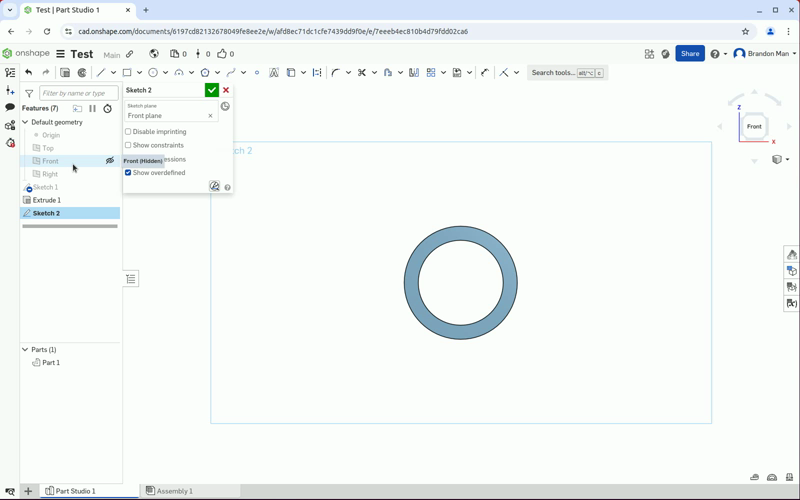
mouse_move(73, 352)
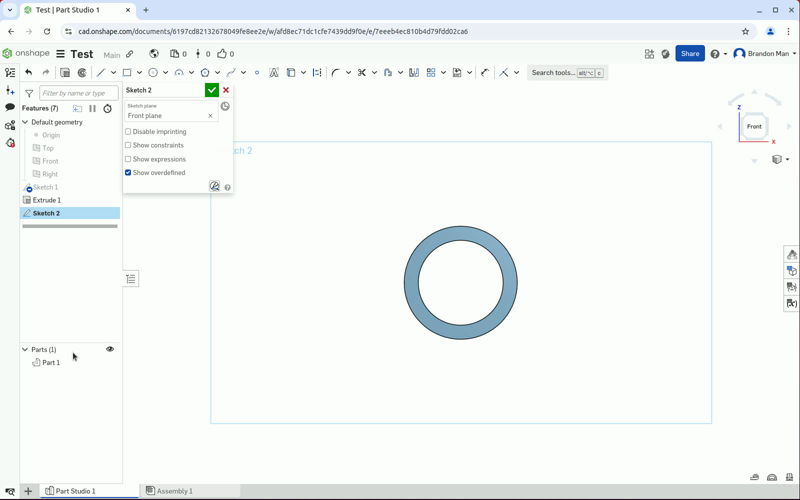
key(y)
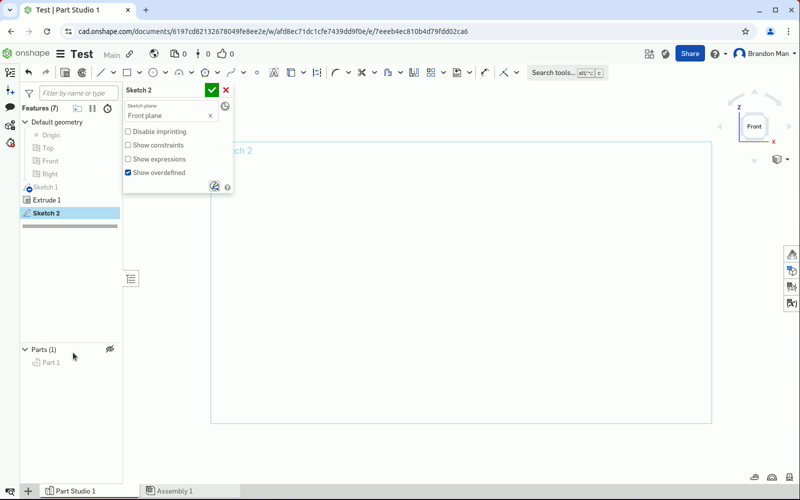
key(l)
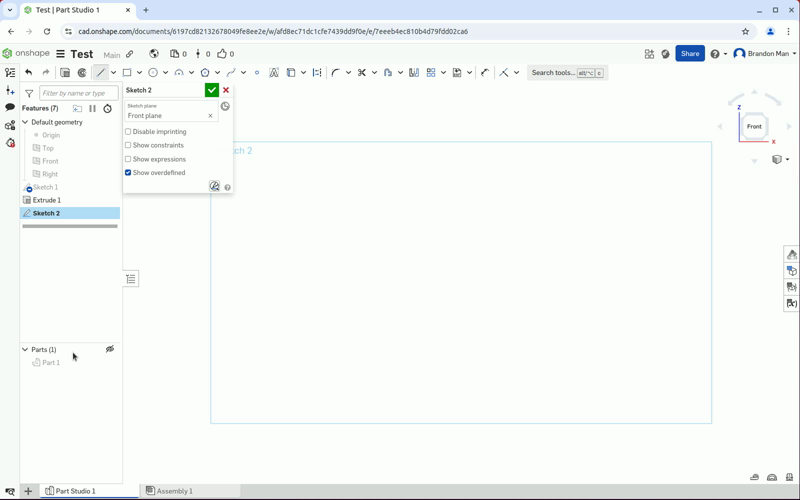
key_down(shift)
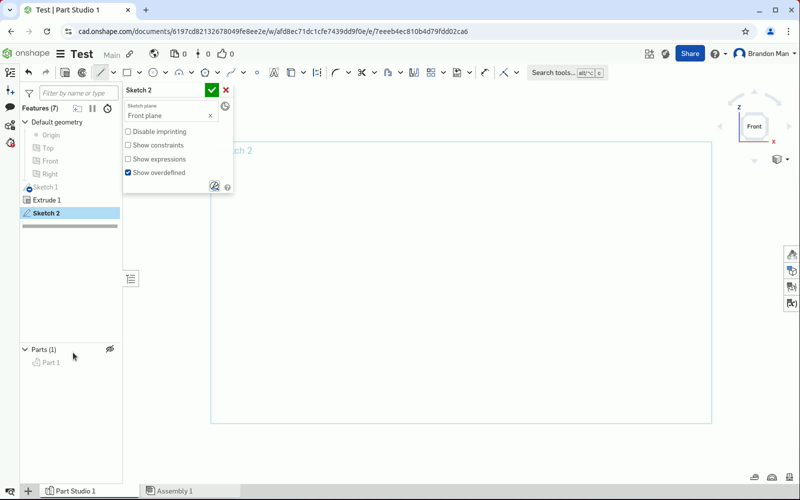
mouse_move(356, 367)
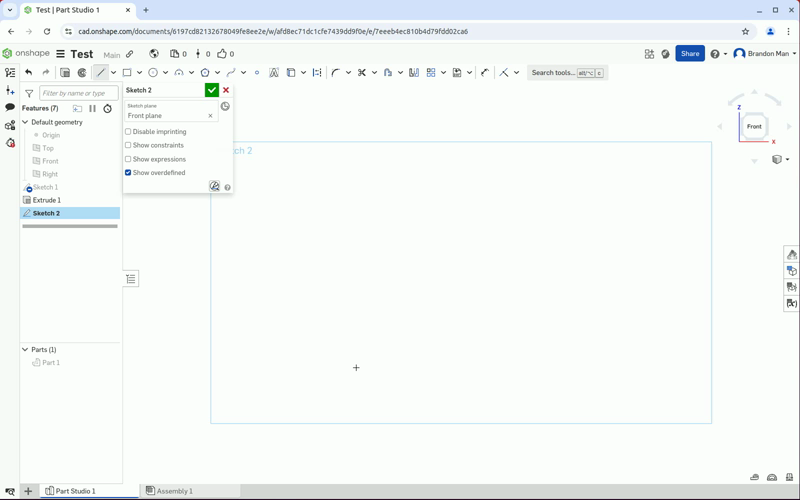
click(356, 367)
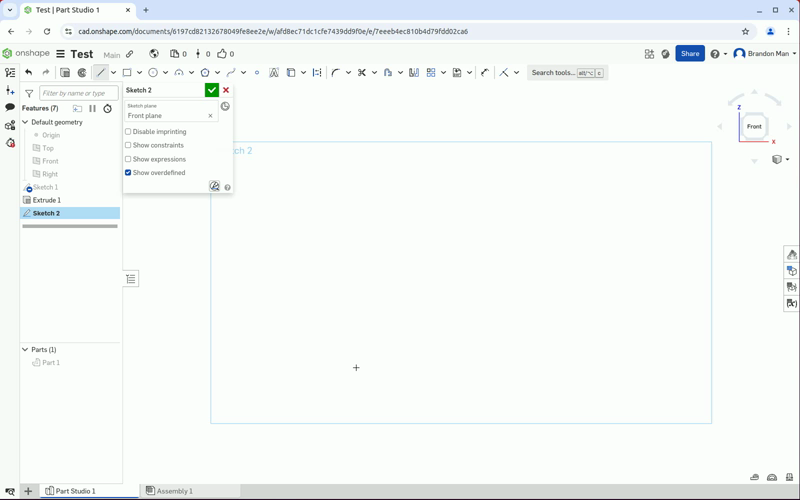
key_up(shift)
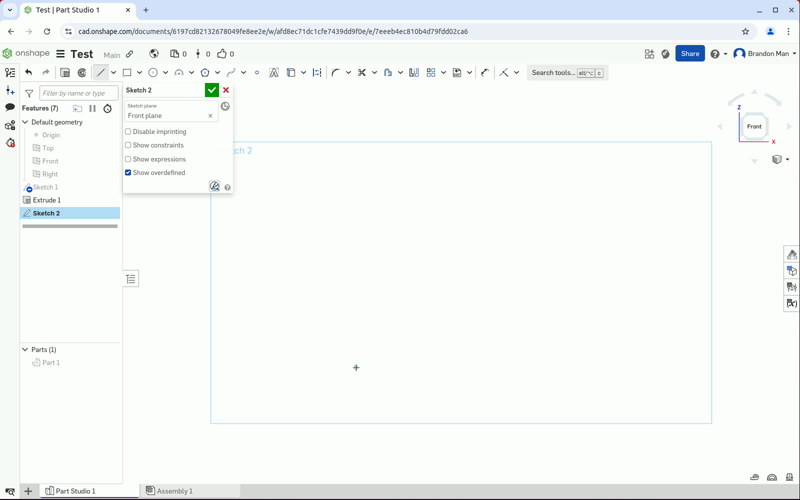
key_down(shift)
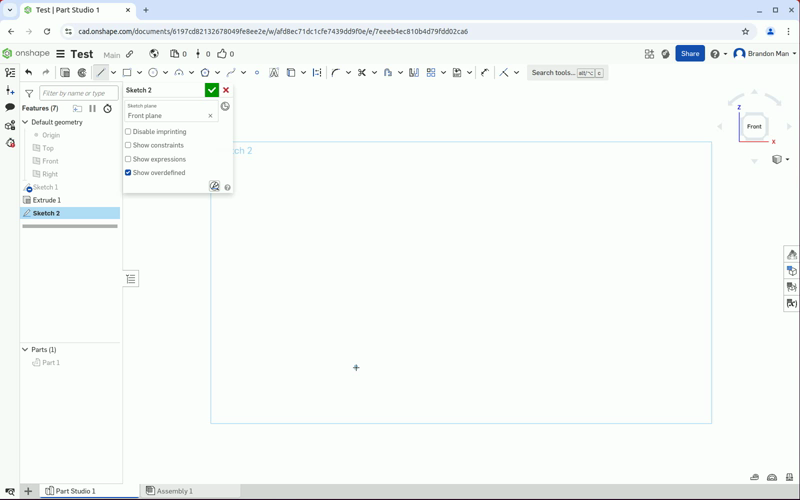
mouse_move(572, 367)
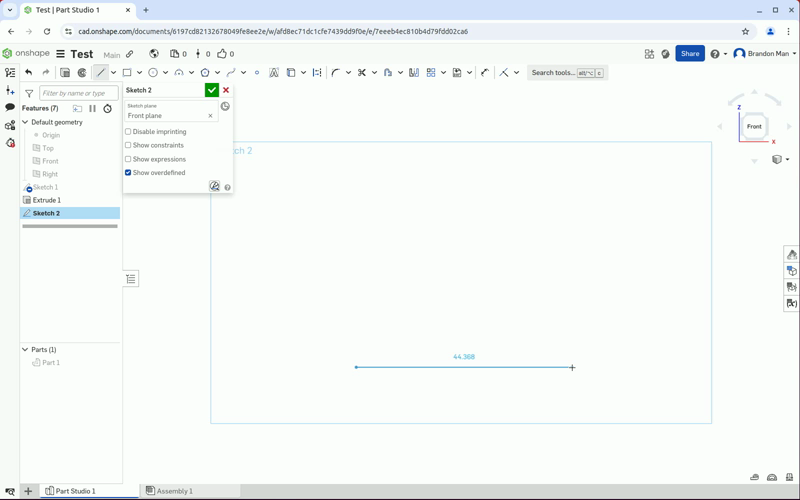
click(572, 367)
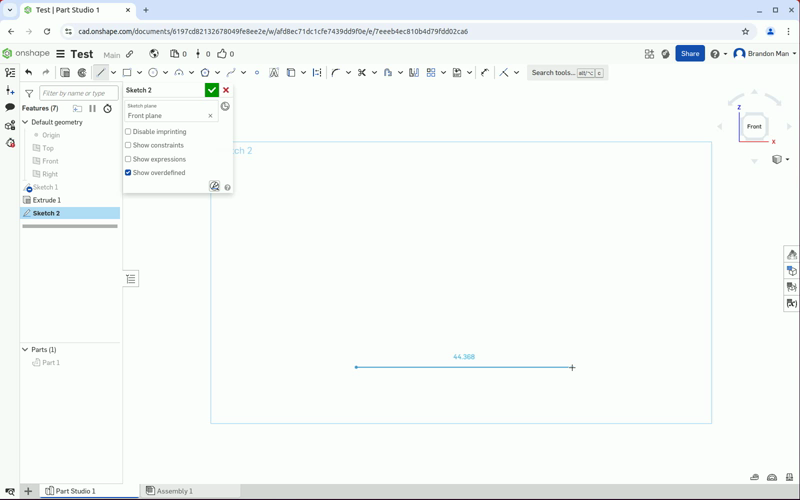
key_up(shift)
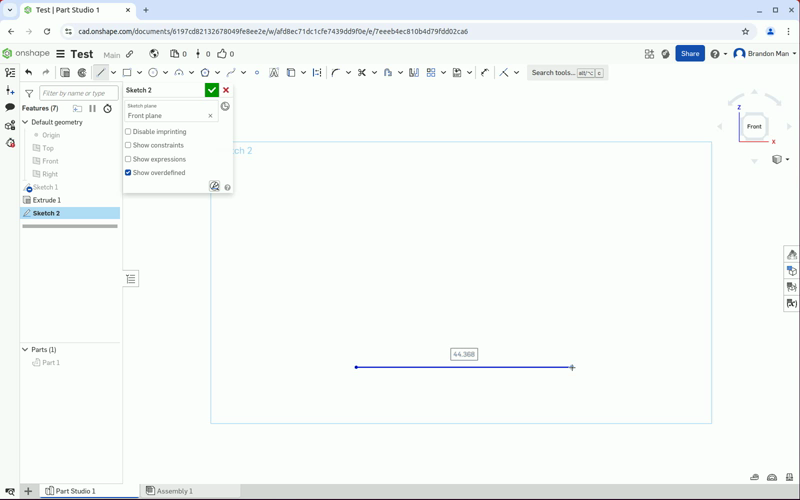
key_down(shift)
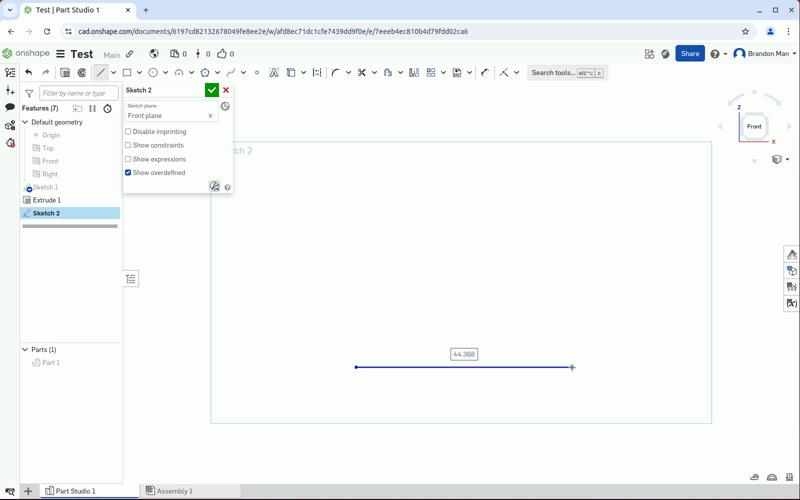
mouse_move(572, 201)
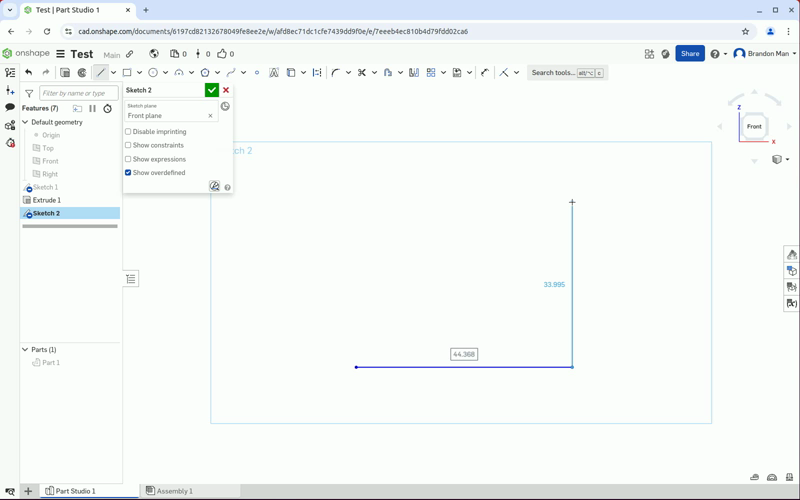
click(572, 201)
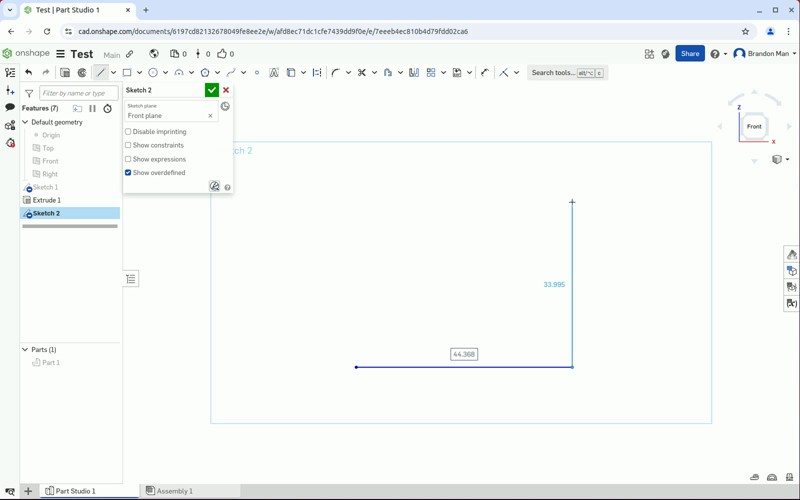
key_up(shift)
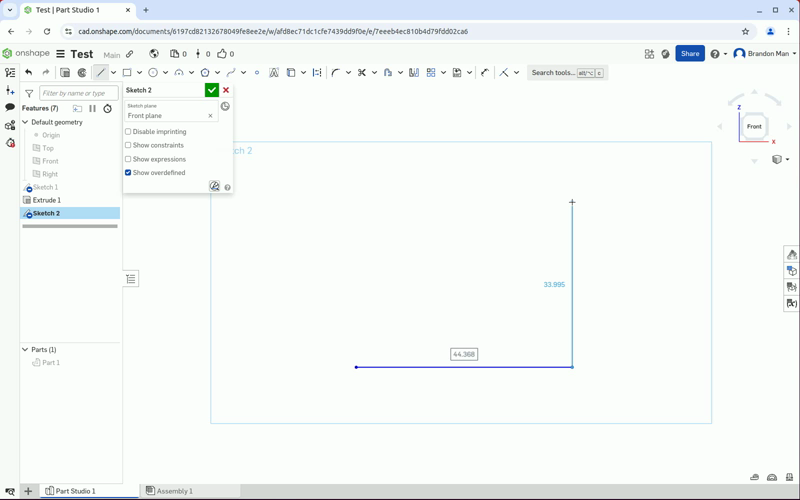
key_down(shift)
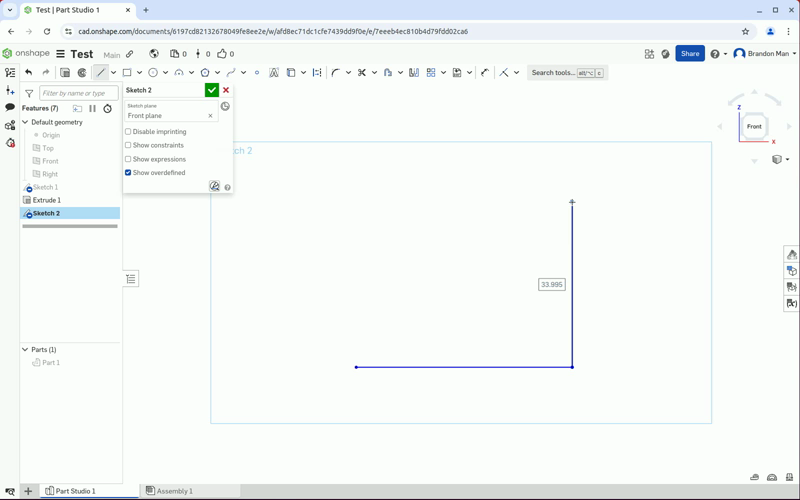
mouse_move(356, 201)
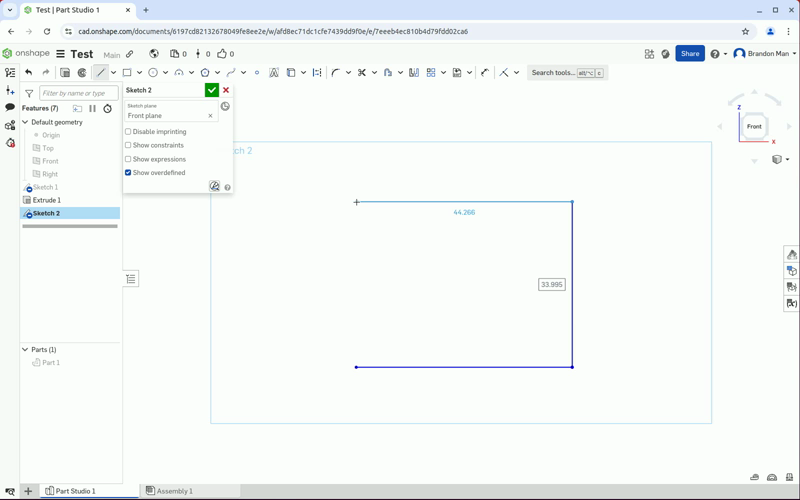
click(356, 201)
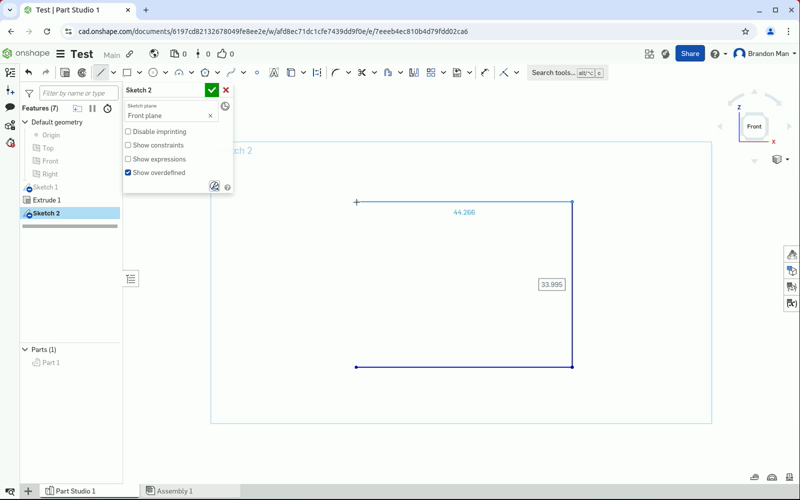
key_up(shift)
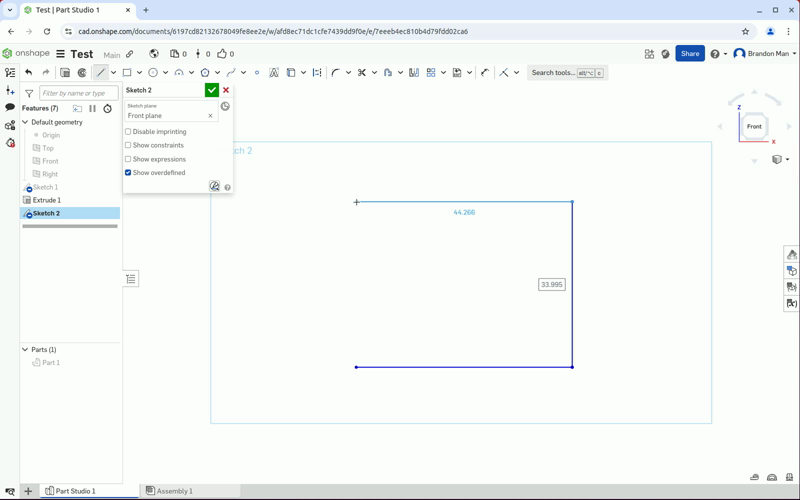
key_down(shift)
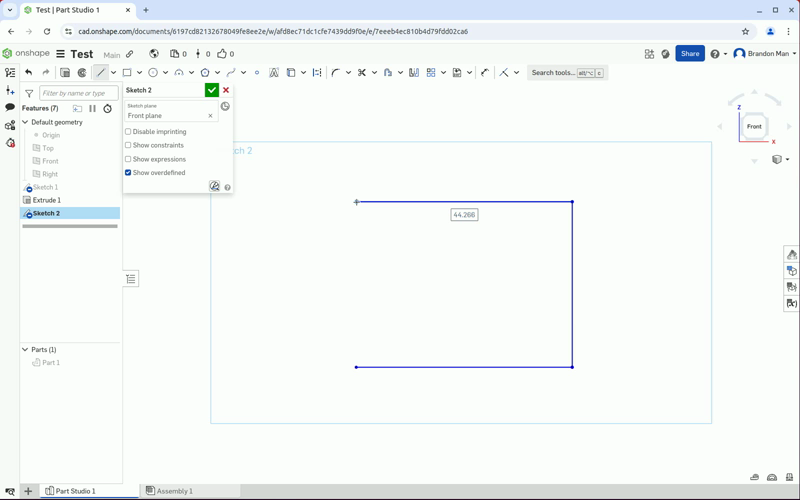
mouse_move(356, 367)
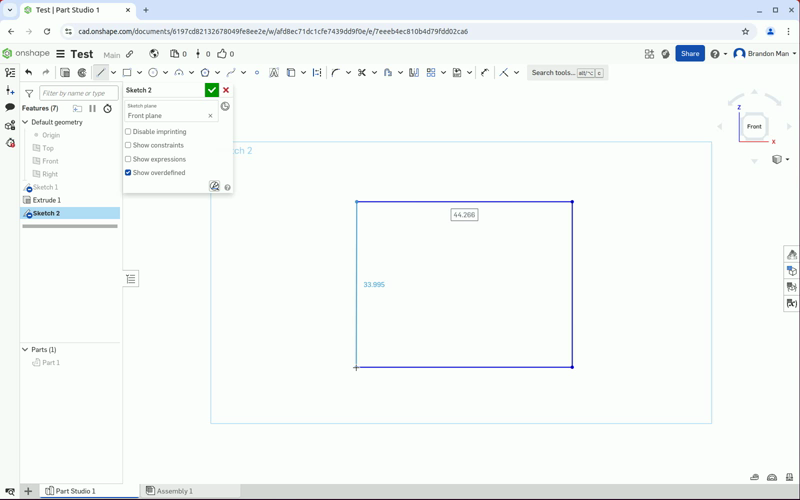
key_up(shift)
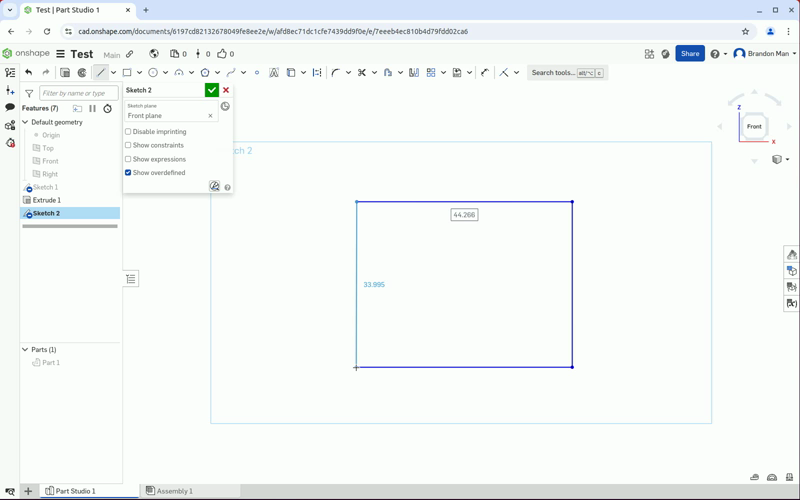
click(356, 367)
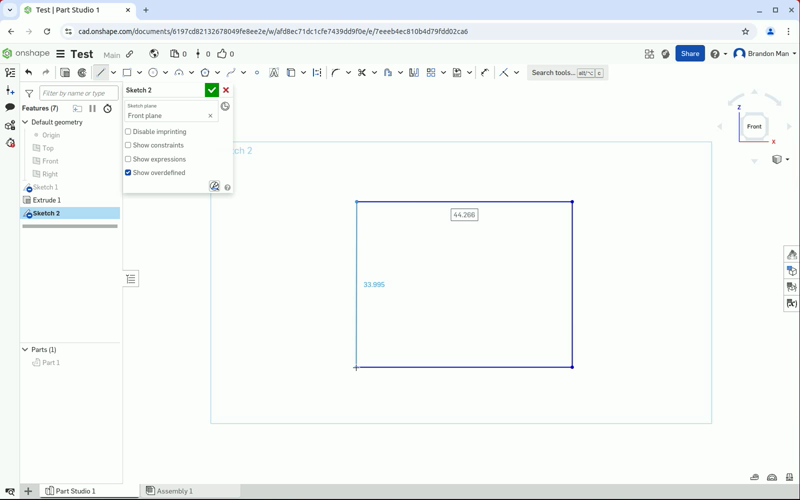
key(esc)
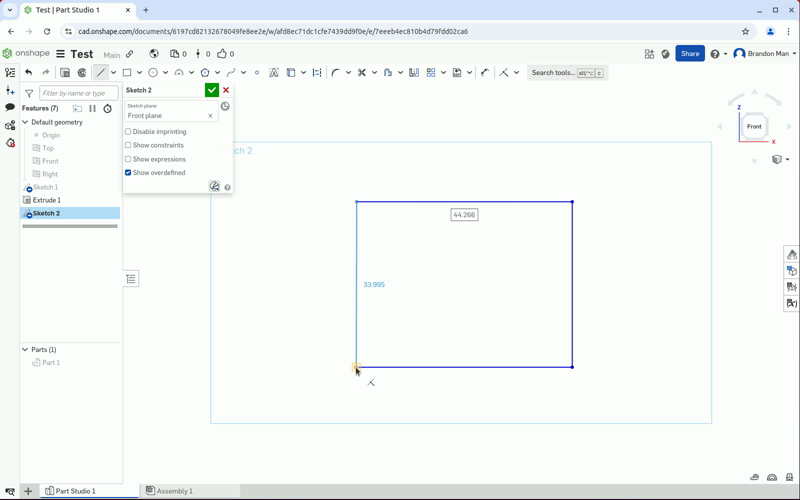
key(c)
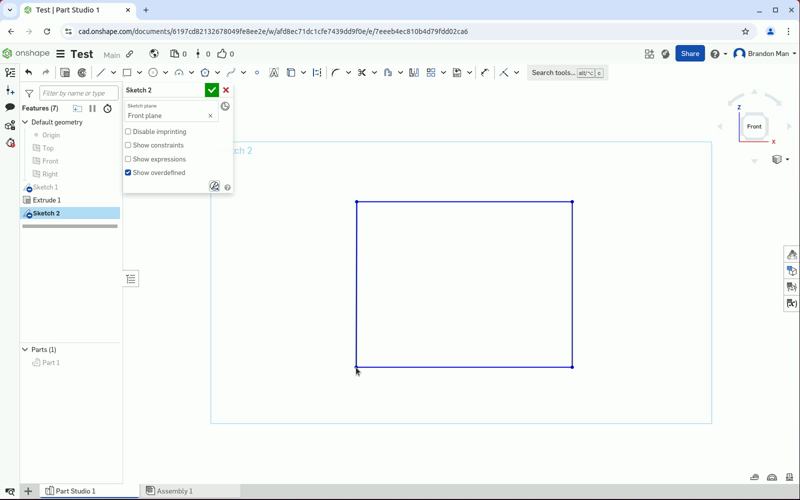
key_down(shift)
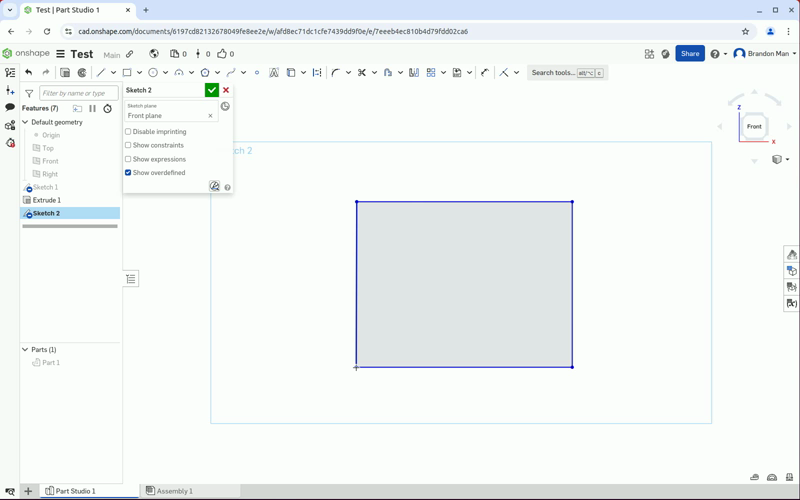
mouse_move(461, 283)
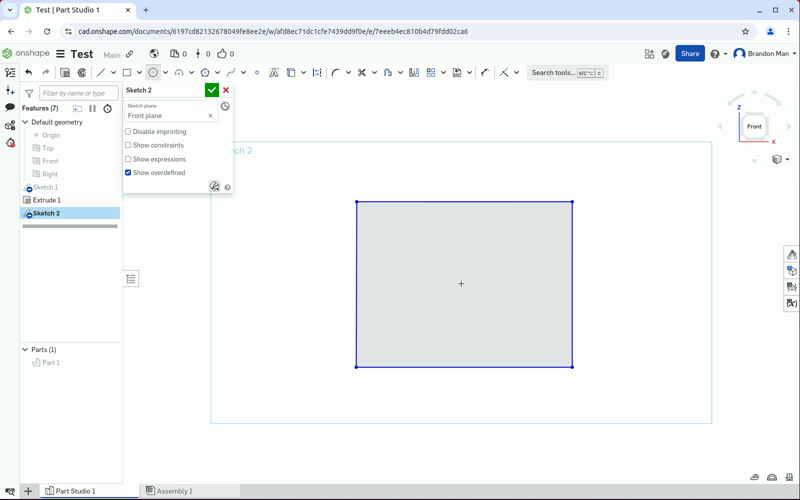
click(461, 283)
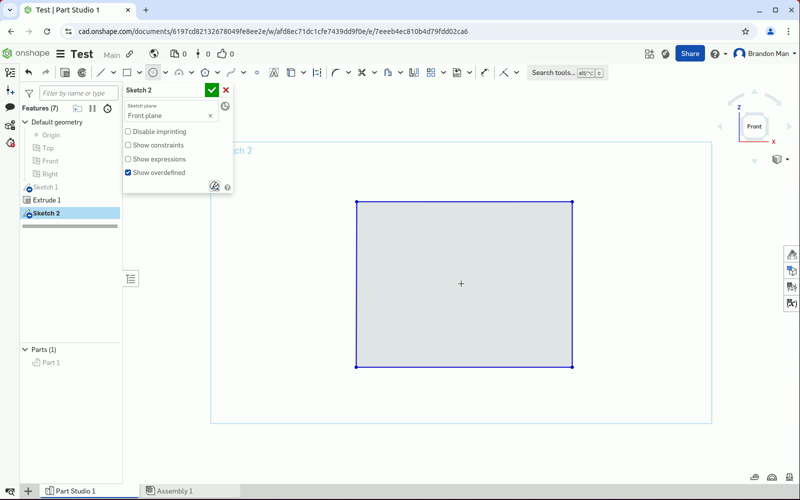
key_up(shift)
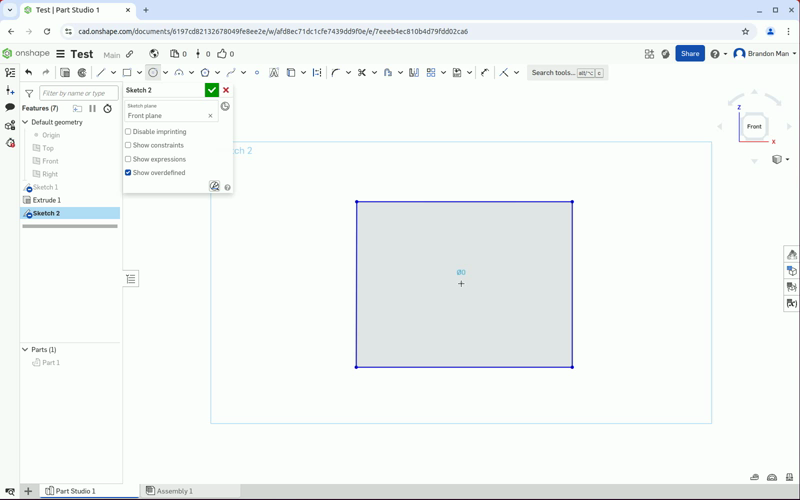
mouse_move(515, 283)
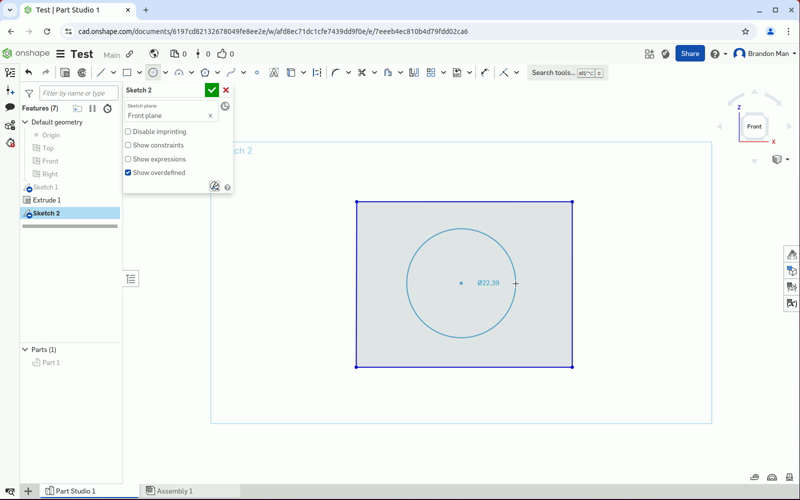
click(515, 283)
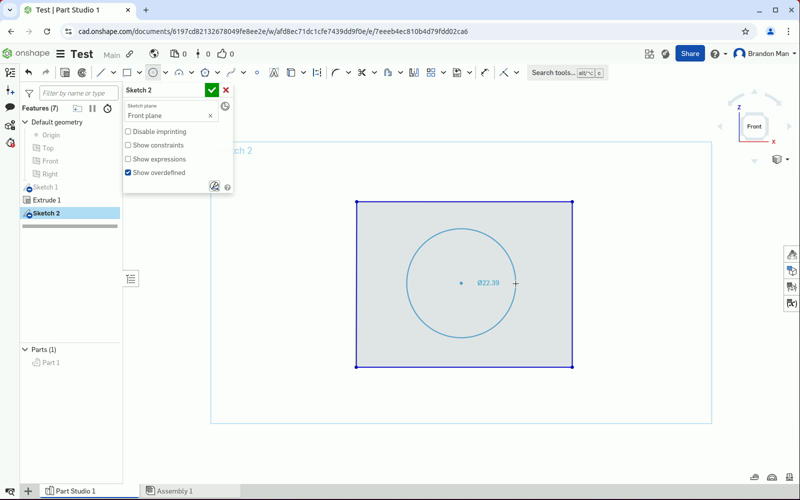
key(esc)
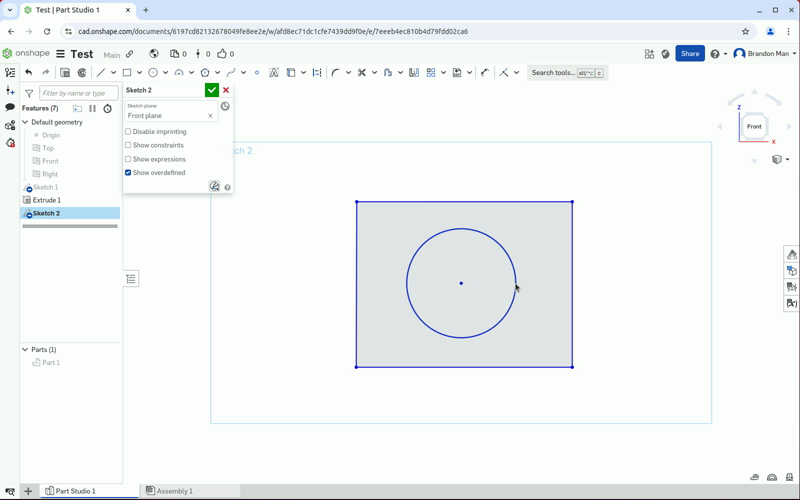
mouse_move(549, 228)
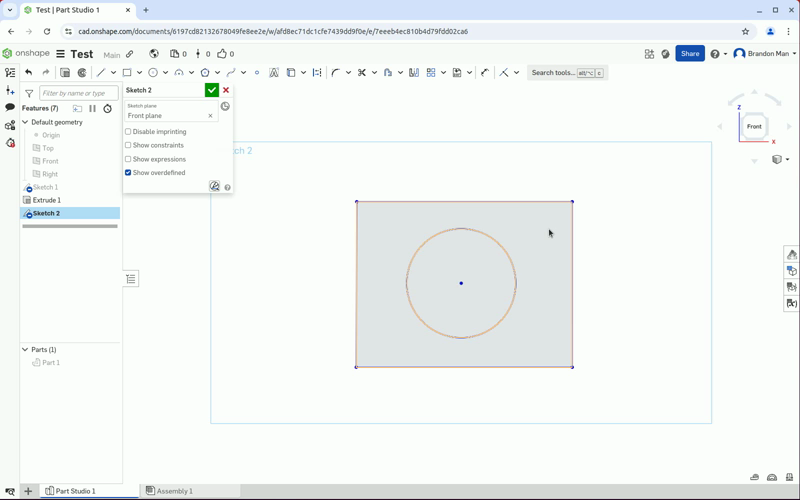
click(549, 228)
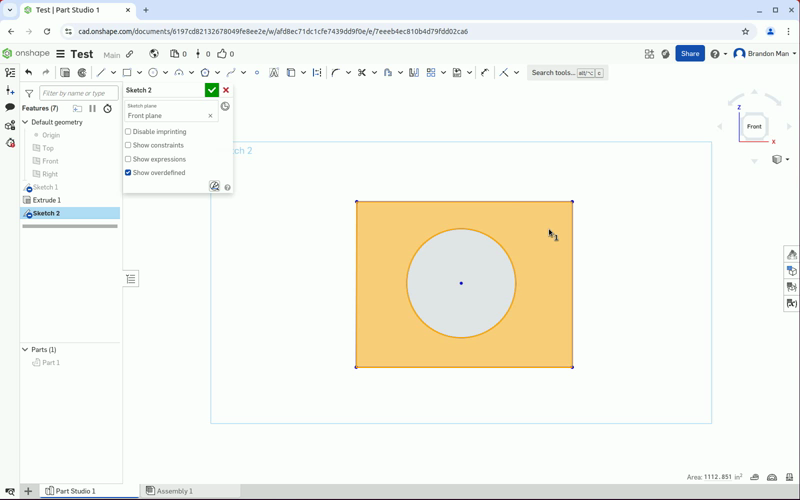
mouse_move(73, 352)
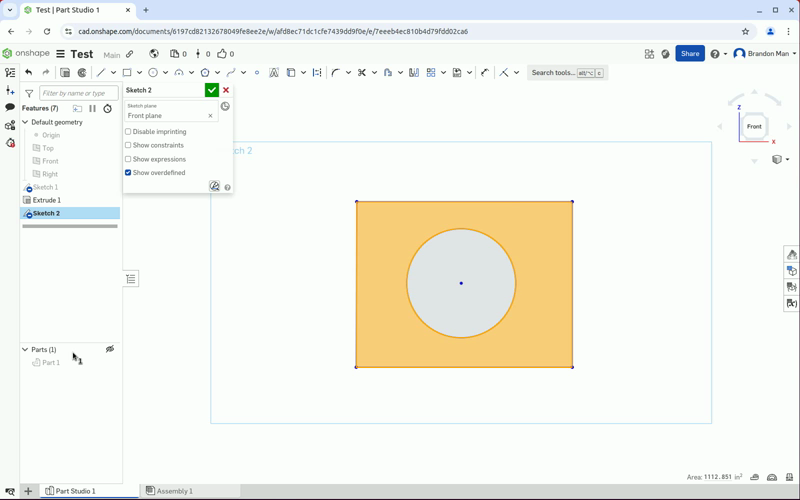
key(shift+y)
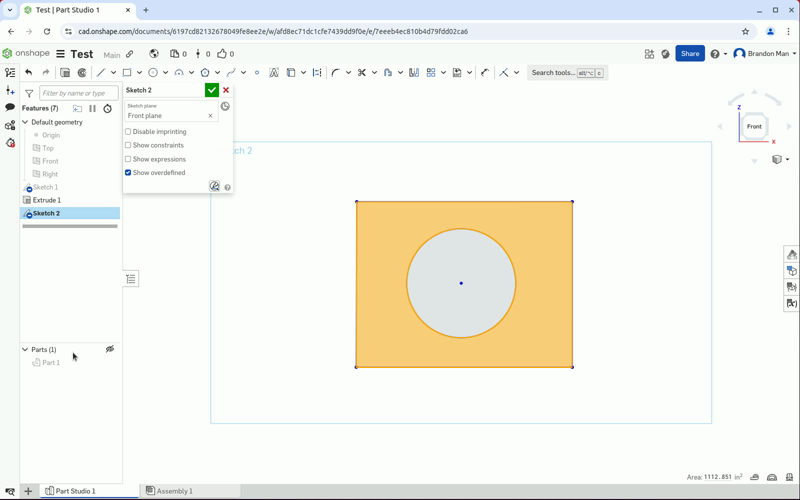
key(shift+e)
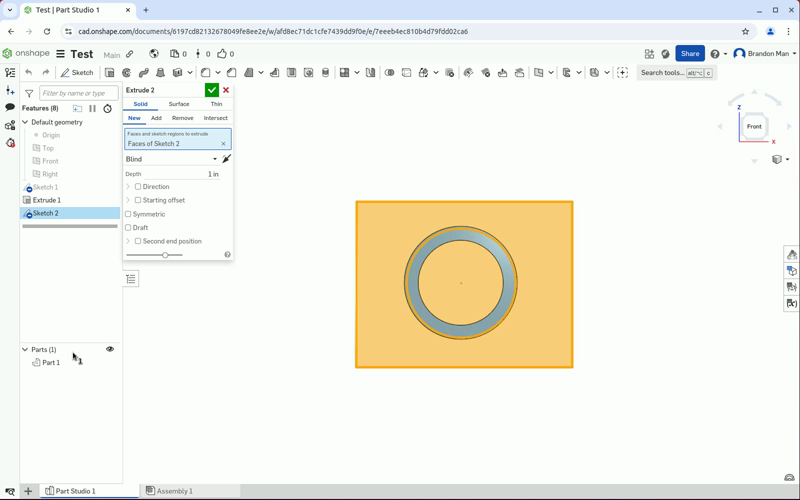
mouse_move(143, 106)
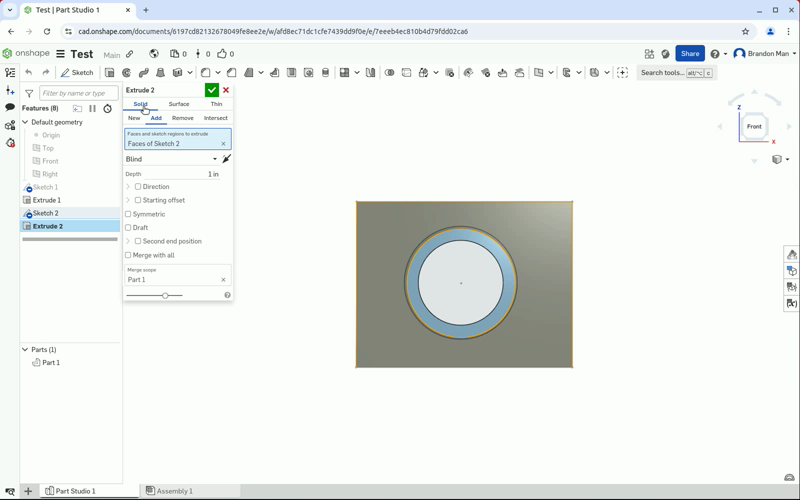
click(143, 106)
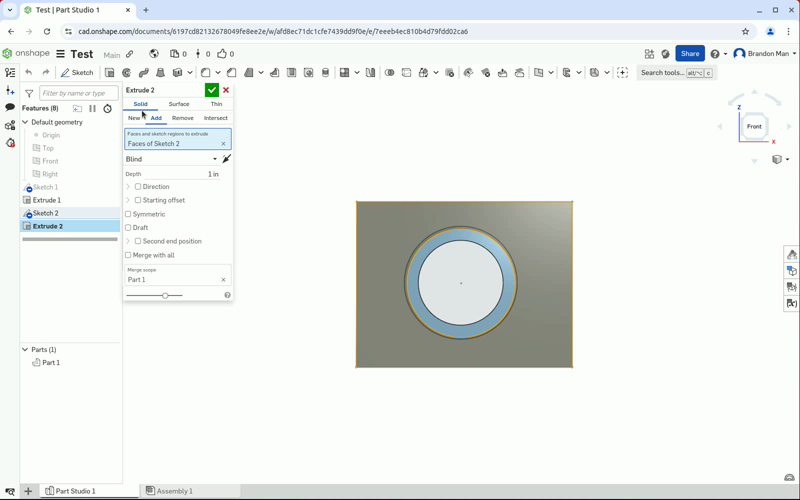
mouse_move(137, 120)
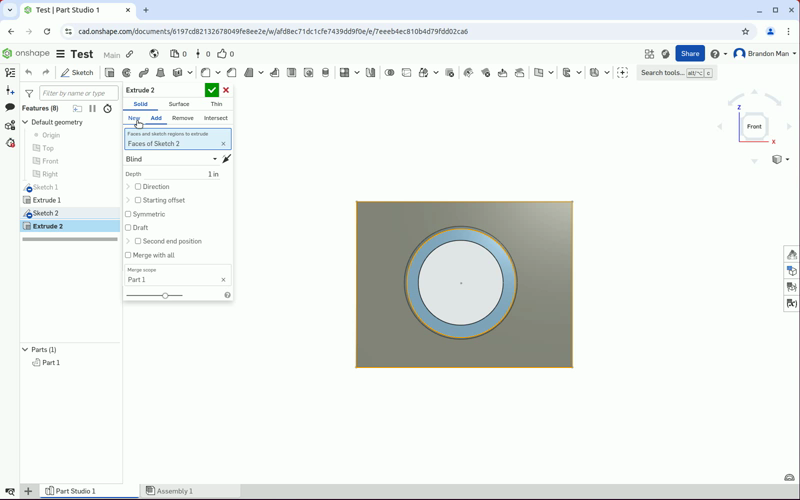
click(137, 120)
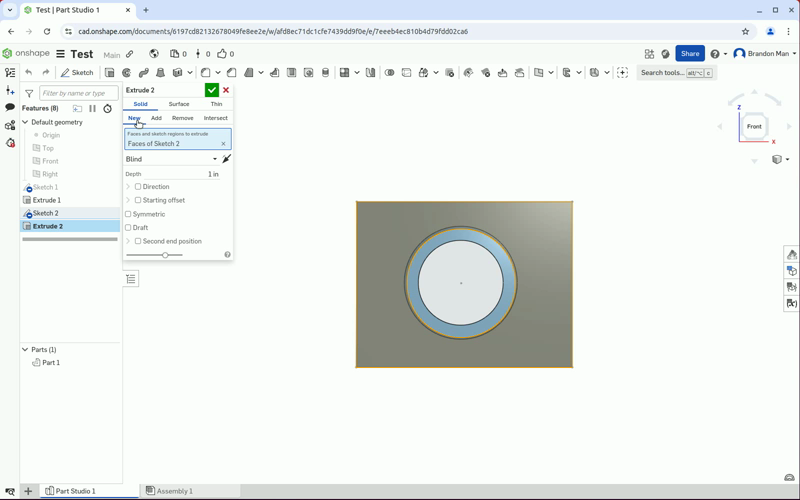
key(tab, 4)
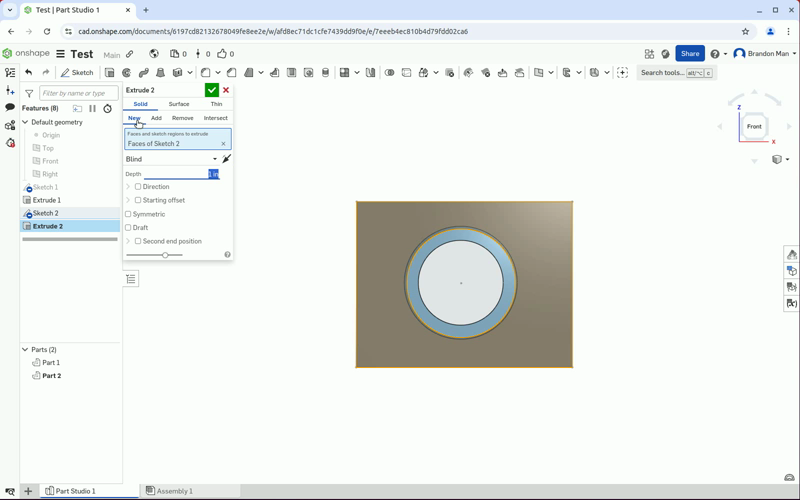
text(13.48)
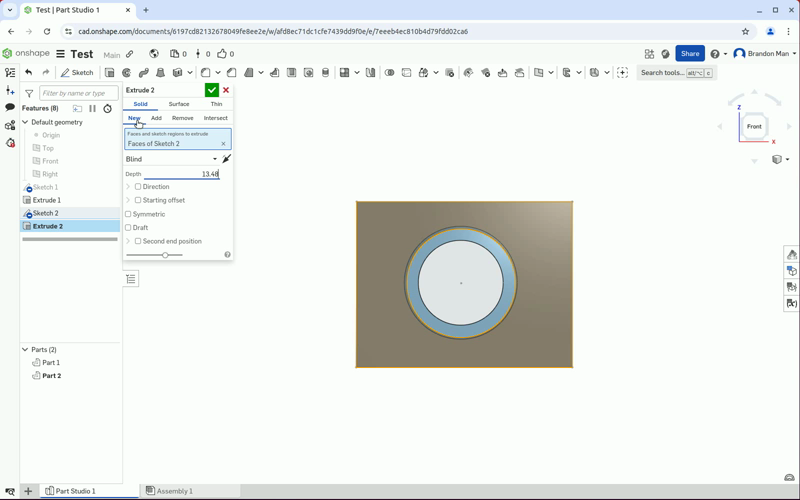
key(enter)
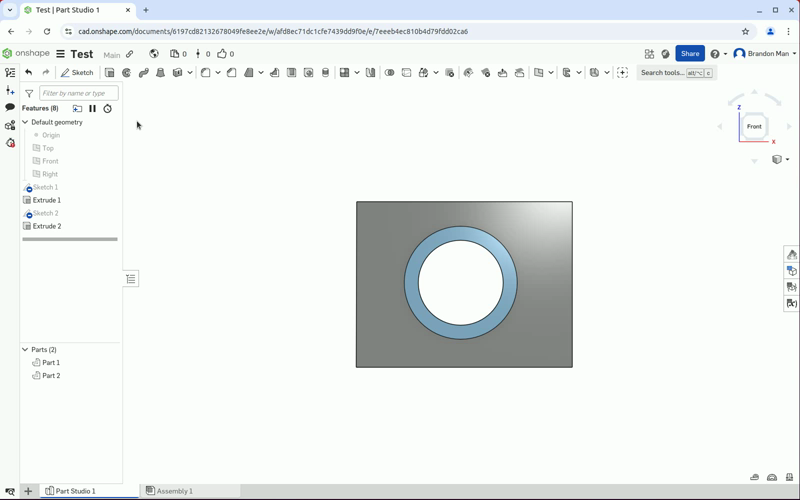
key(shift+h)
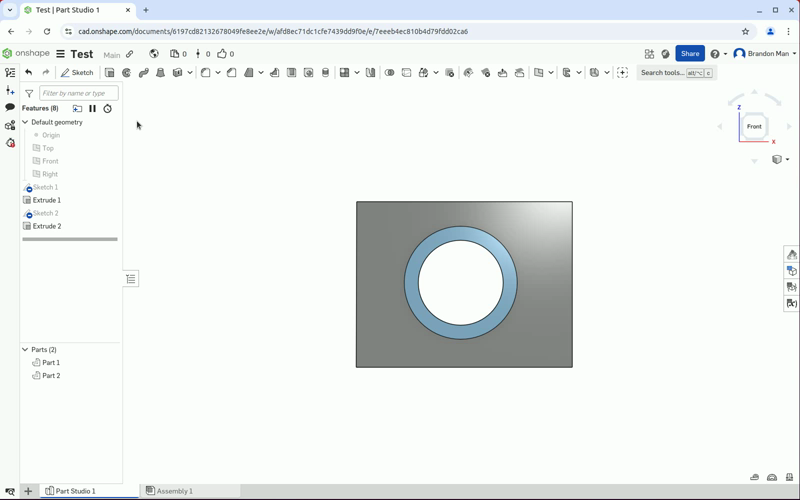
key(shift+h)
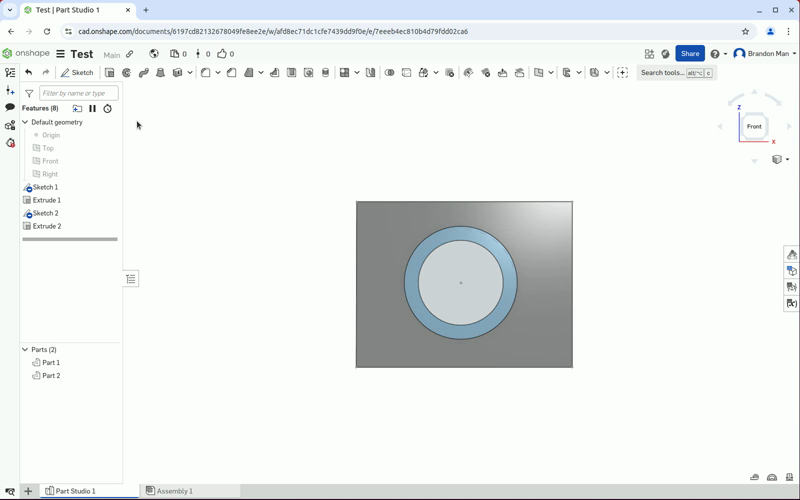
key(shift+7)
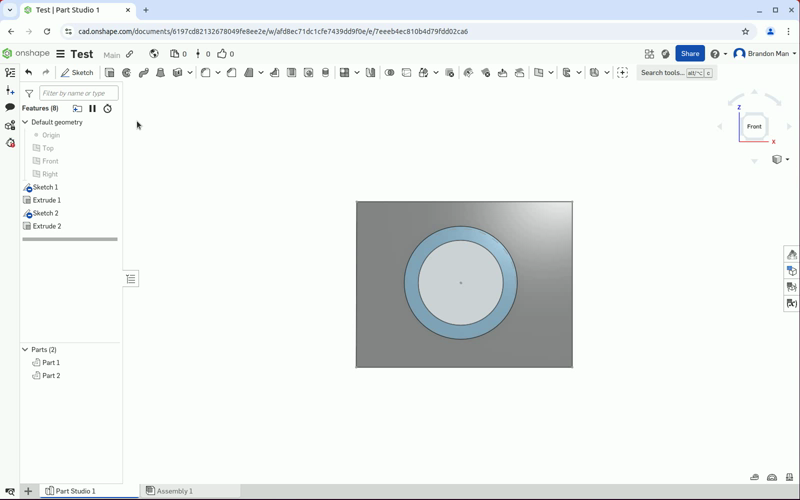
key(left, 2)
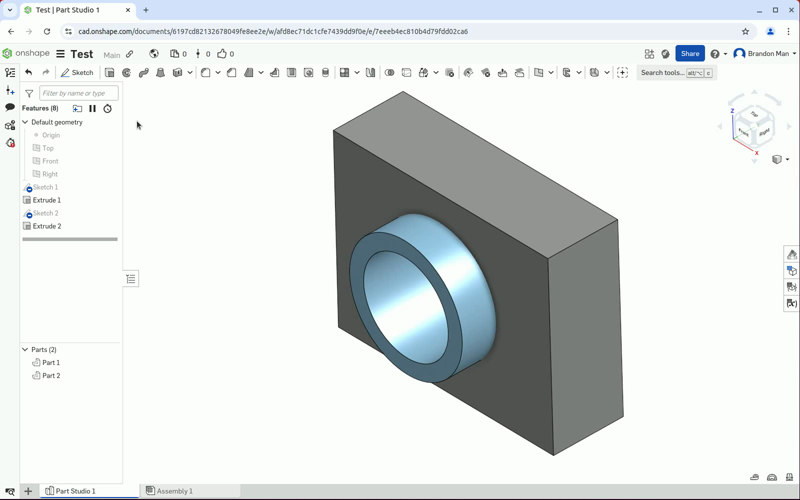
key(down, 2)
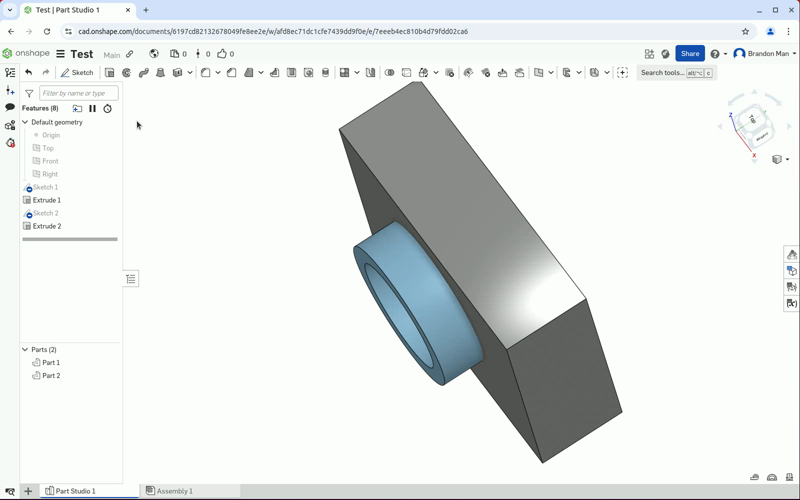
key(up, 2)
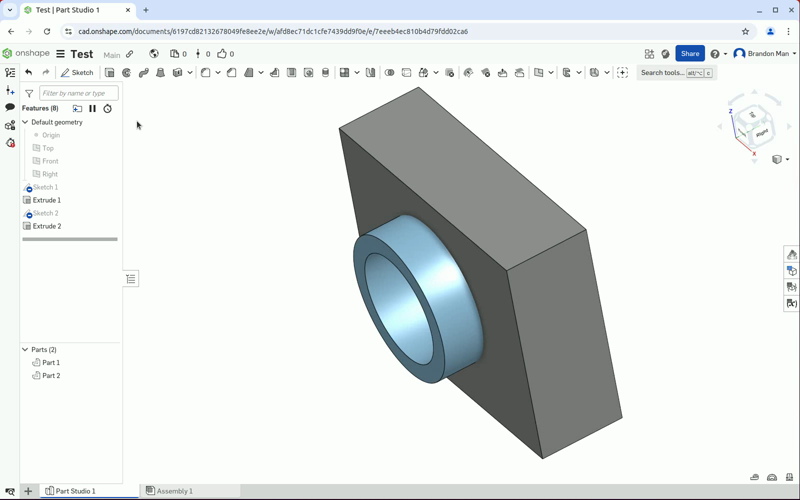
key(right, 2)
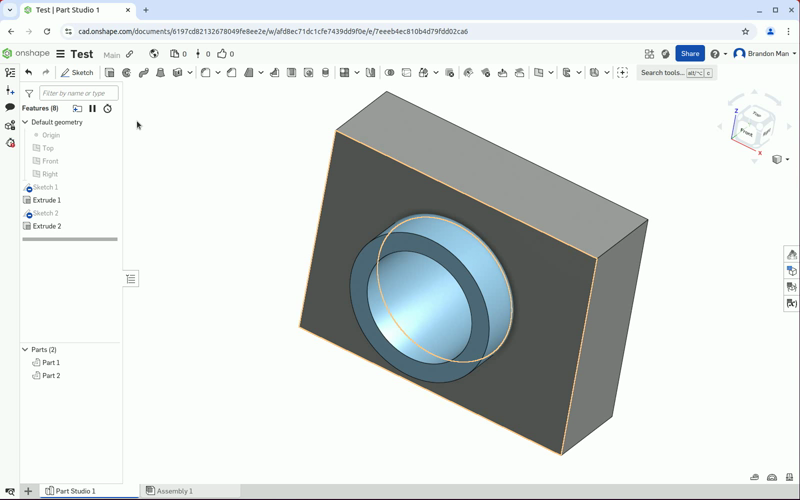
mouse_move(73, 189)
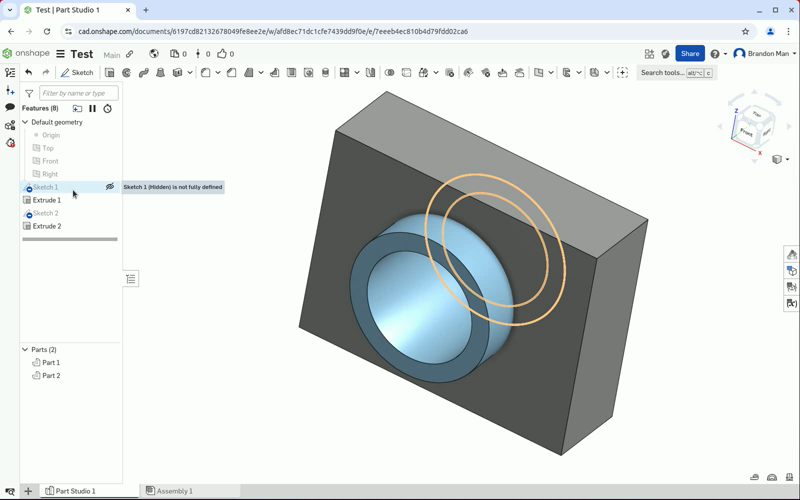
click(73, 189)